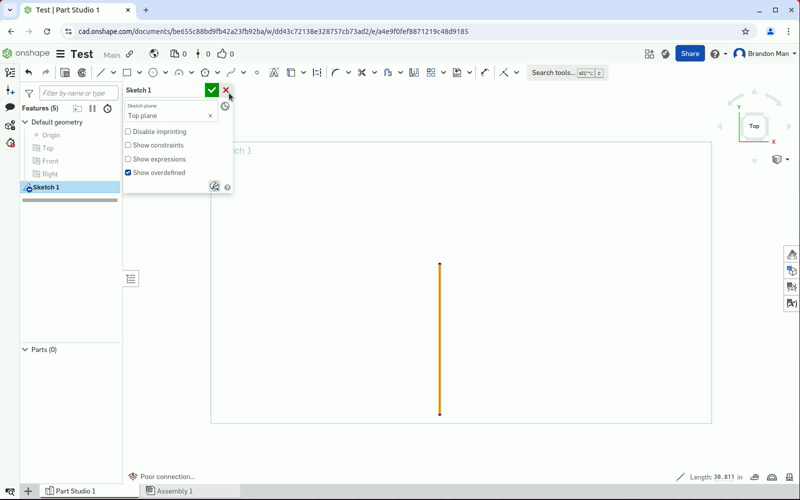
key(shift+h)
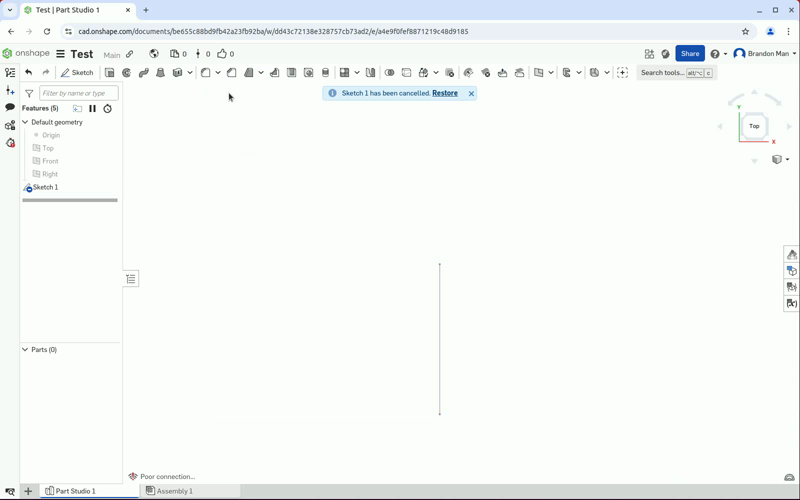
key(shift+s)
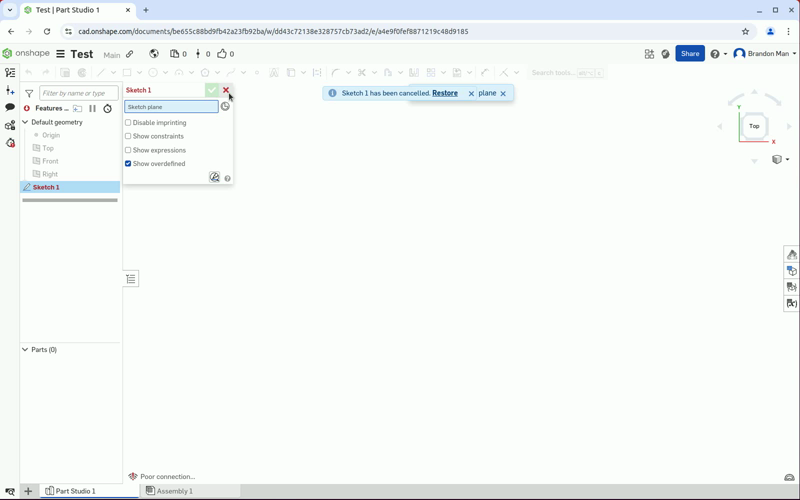
mouse_move(73, 150)
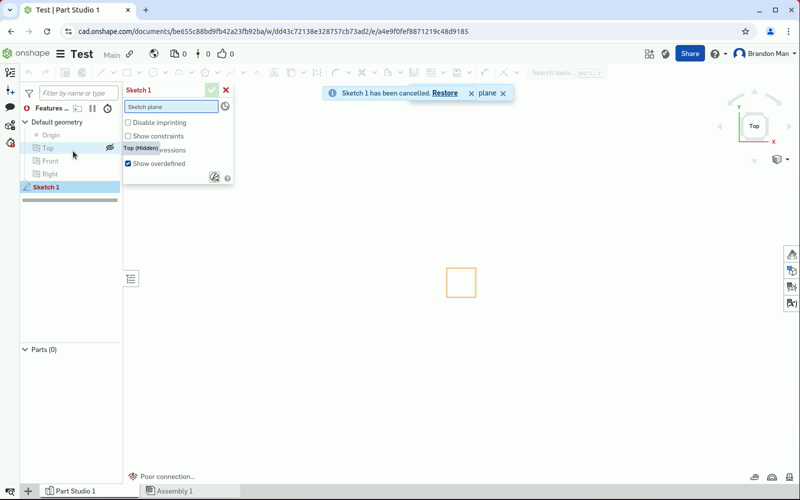
click(73, 150)
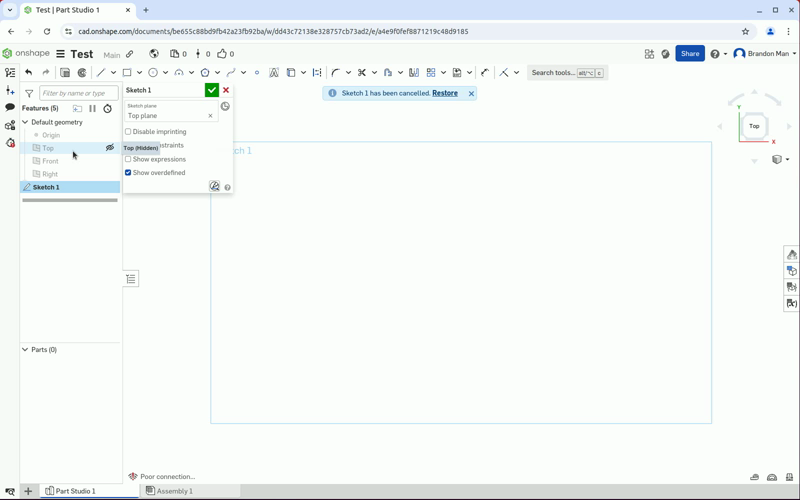
mouse_move(73, 352)
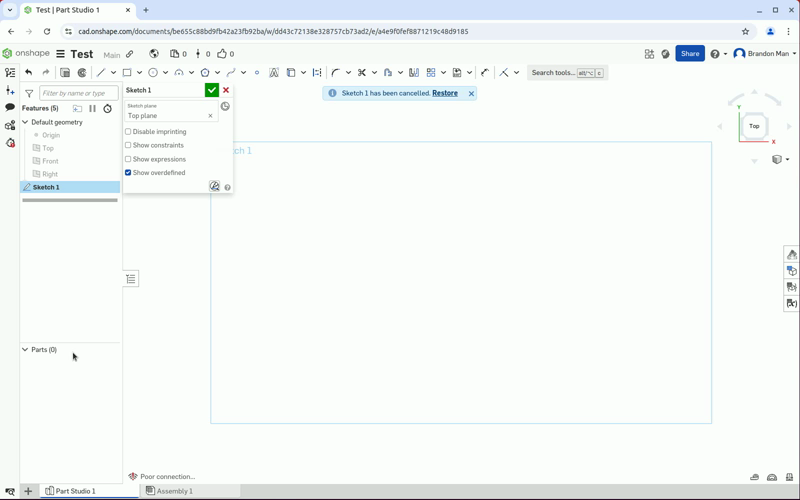
key(y)
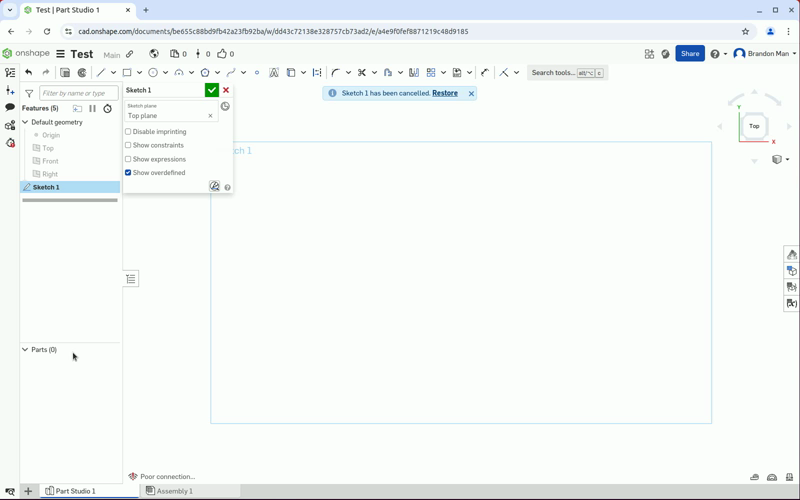
key(l)
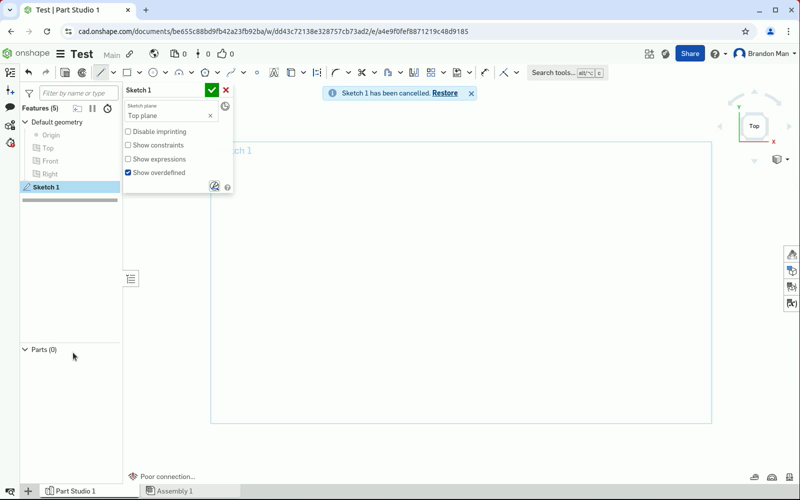
key_down(shift)
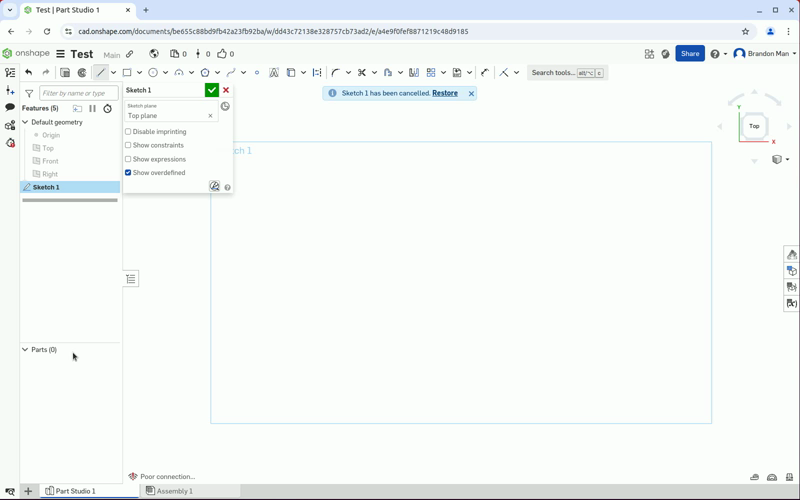
mouse_move(416, 304)
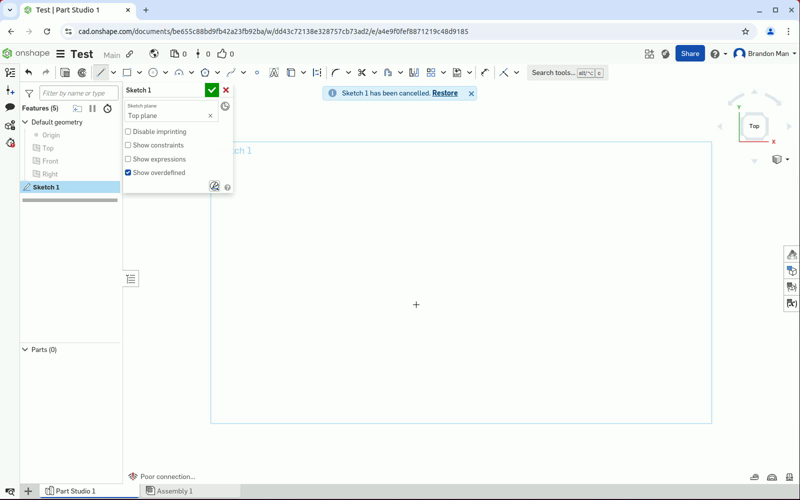
click(416, 304)
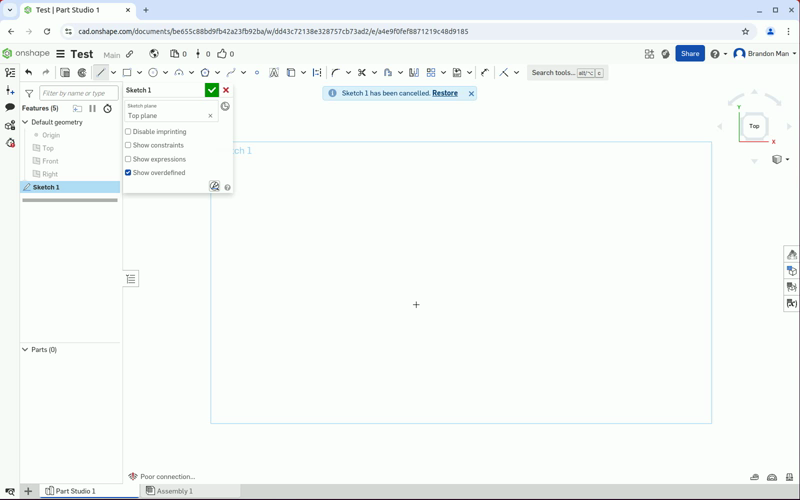
key_up(shift)
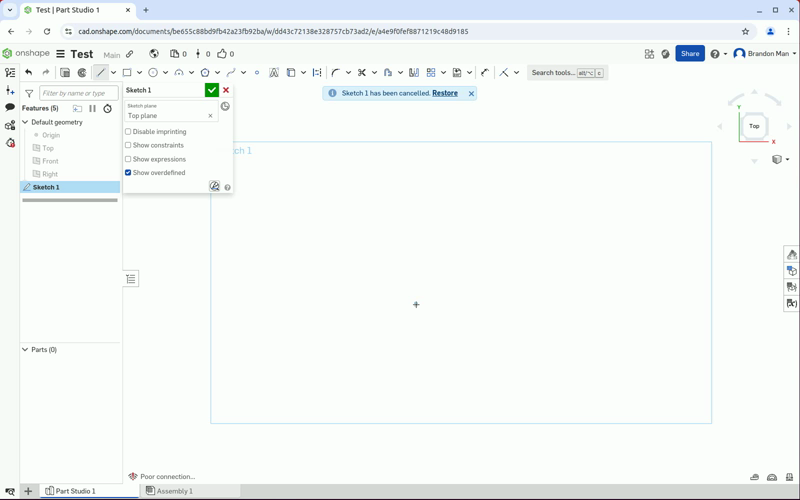
key_down(shift)
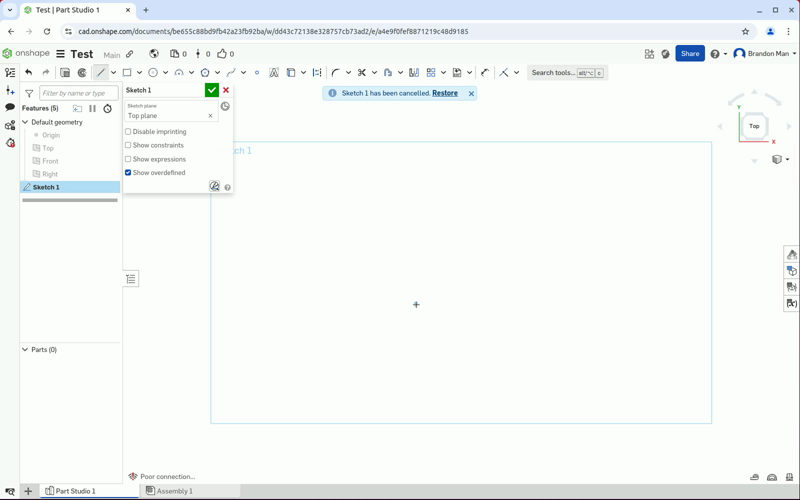
mouse_move(503, 304)
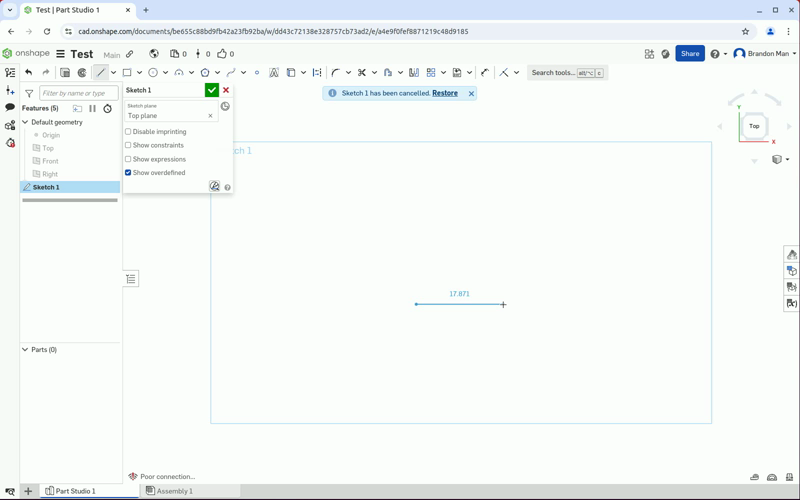
click(503, 304)
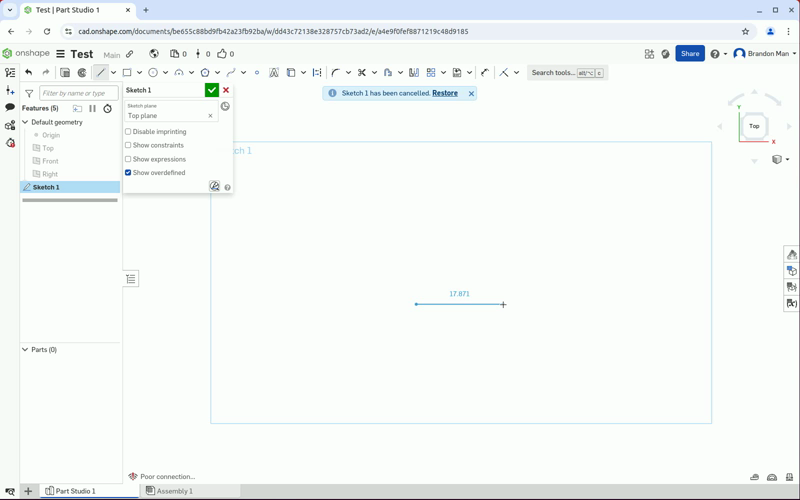
key_up(shift)
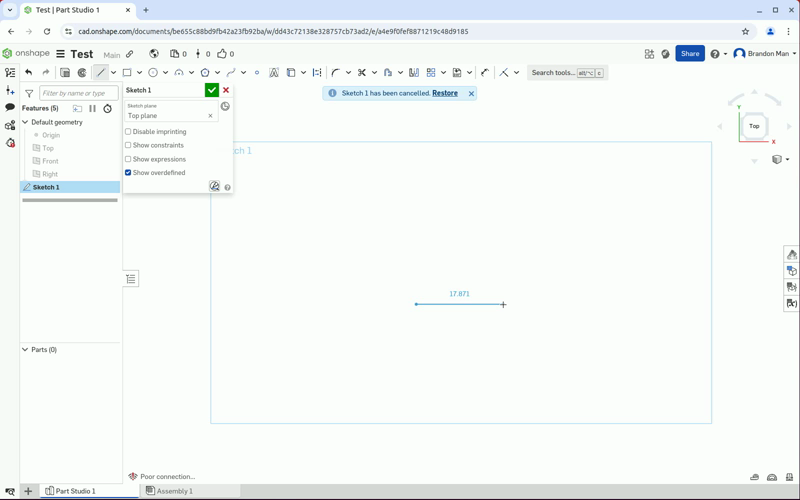
key_down(shift)
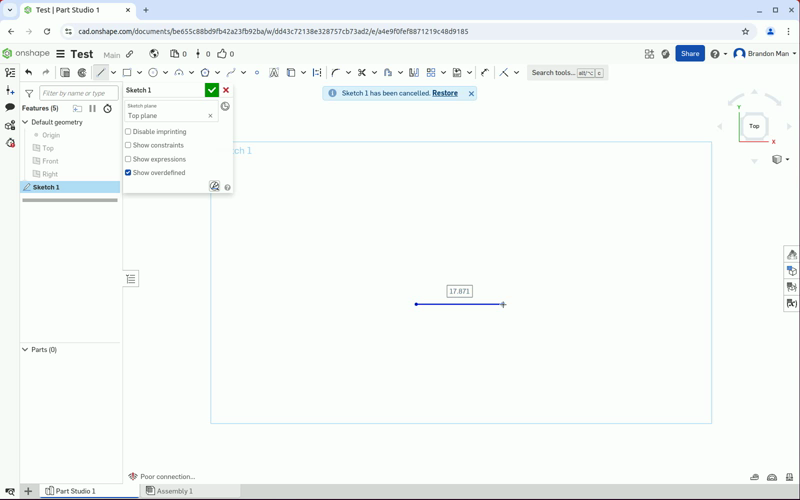
mouse_move(533, 304)
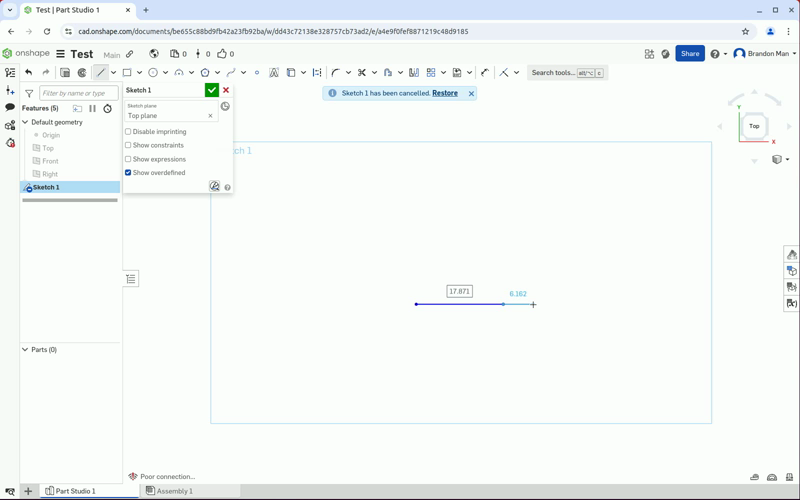
mouse_move(503, 262)
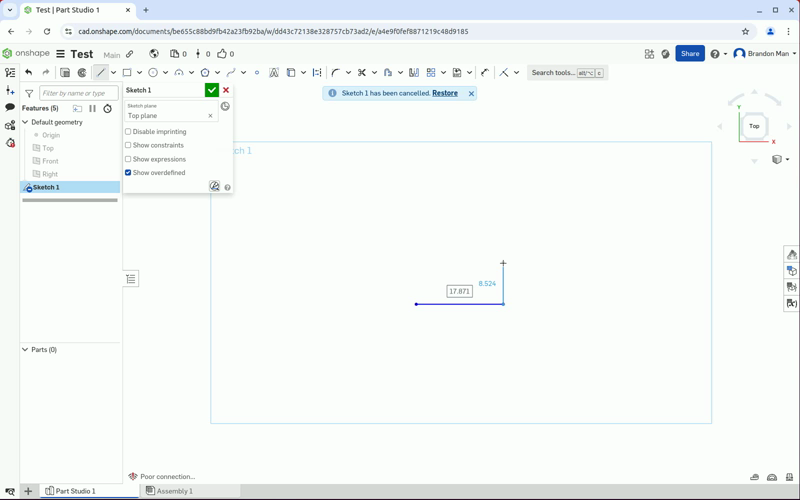
click(503, 262)
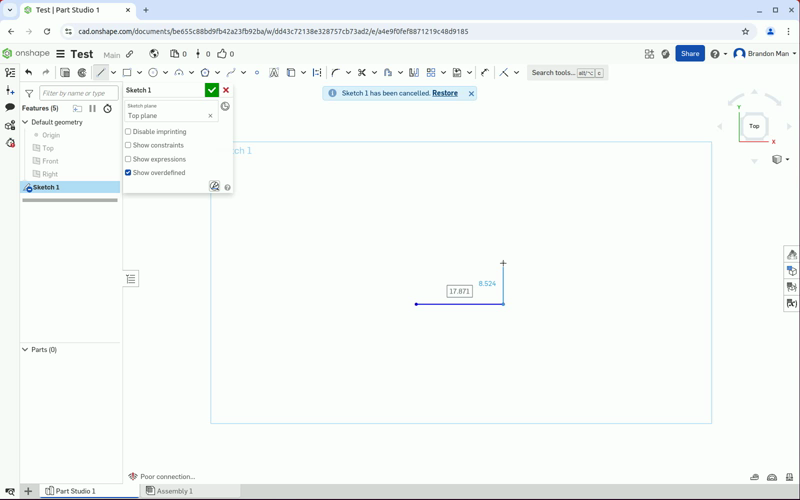
key_up(shift)
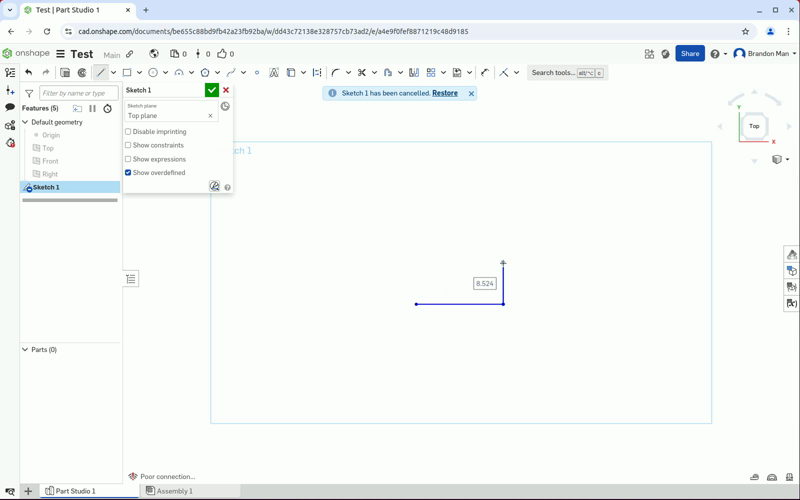
key_down(shift)
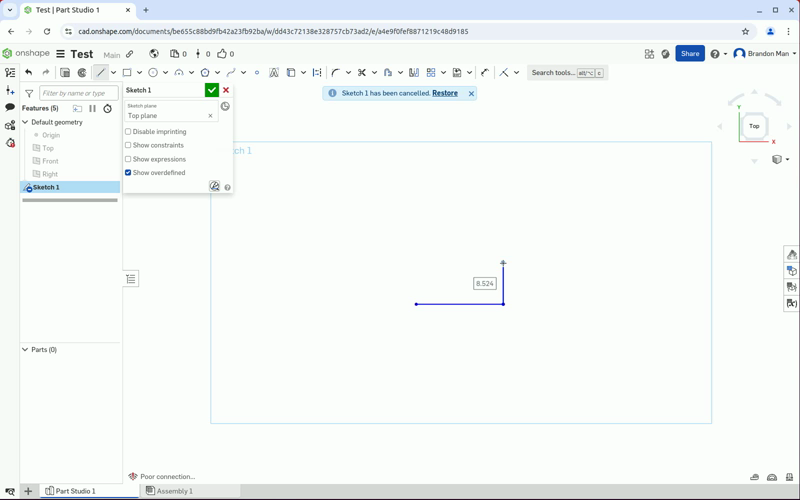
mouse_move(416, 262)
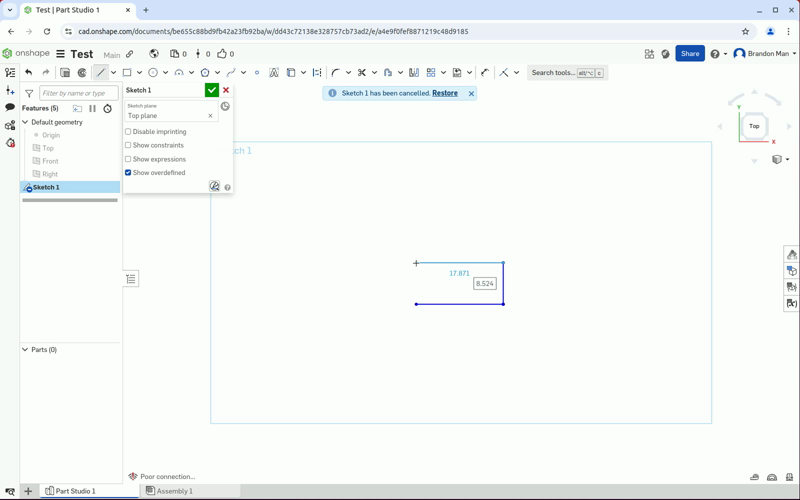
click(416, 262)
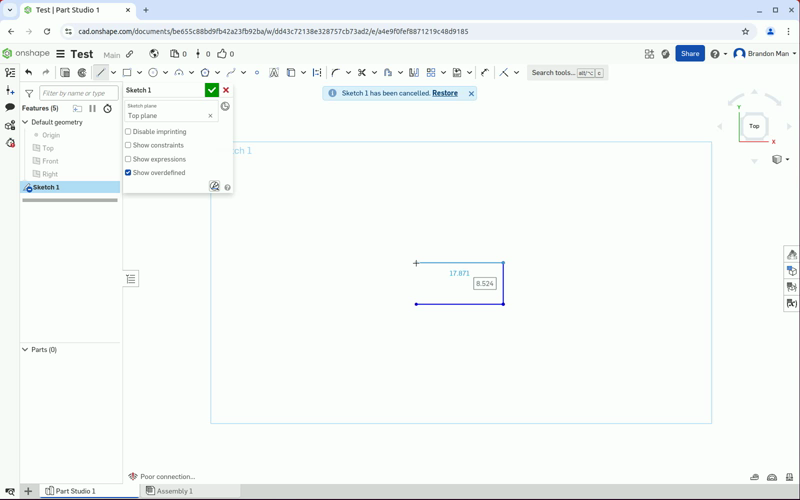
key_up(shift)
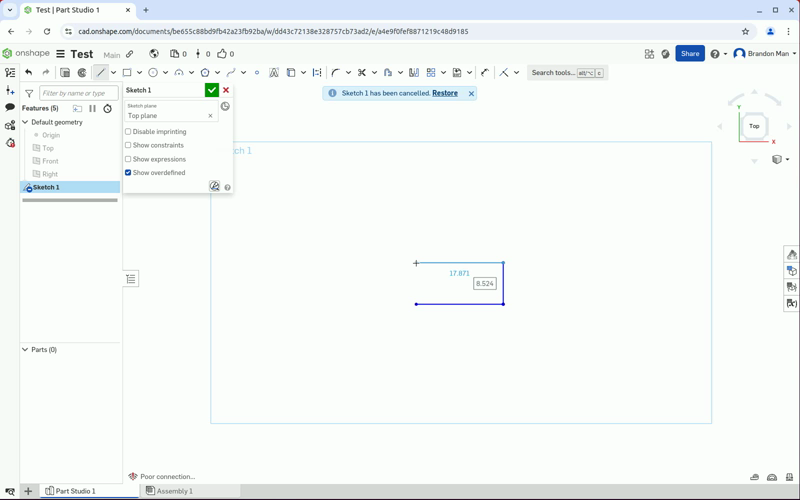
mouse_move(446, 262)
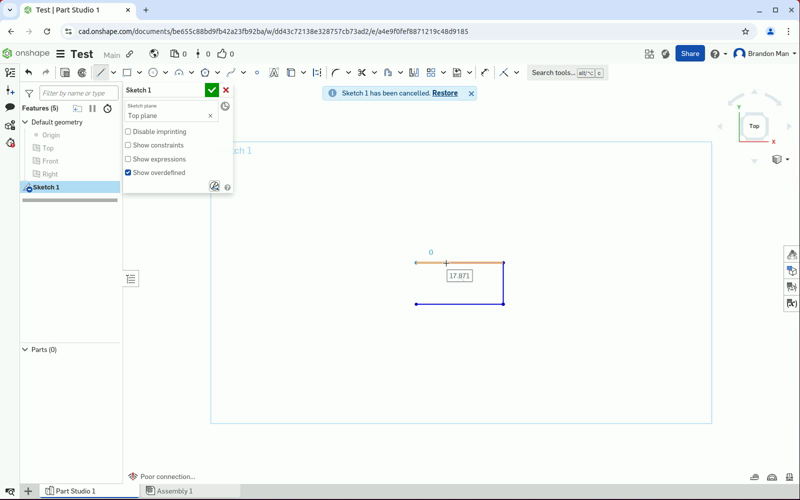
key_down(shift)
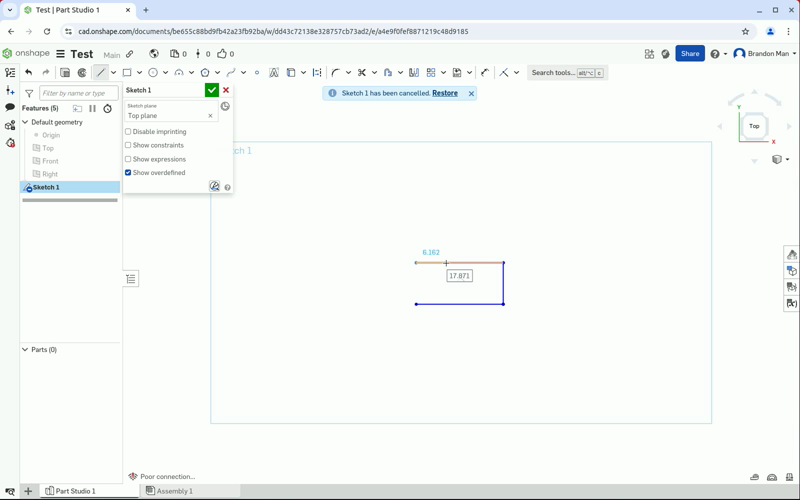
mouse_move(416, 304)
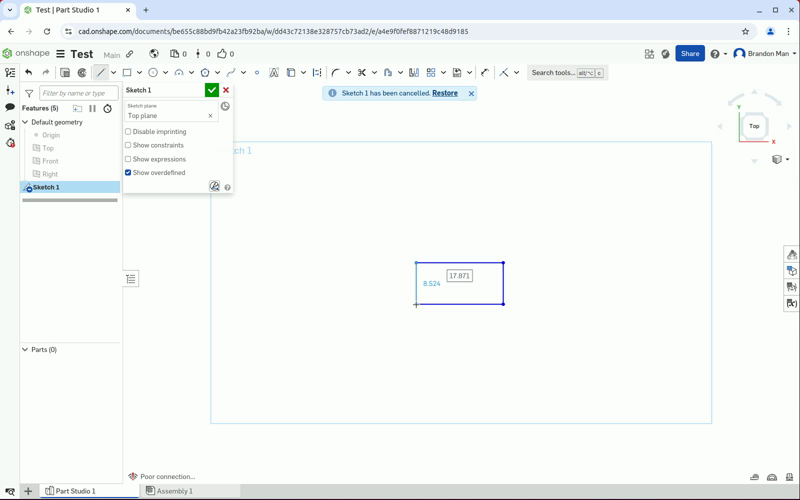
key_up(shift)
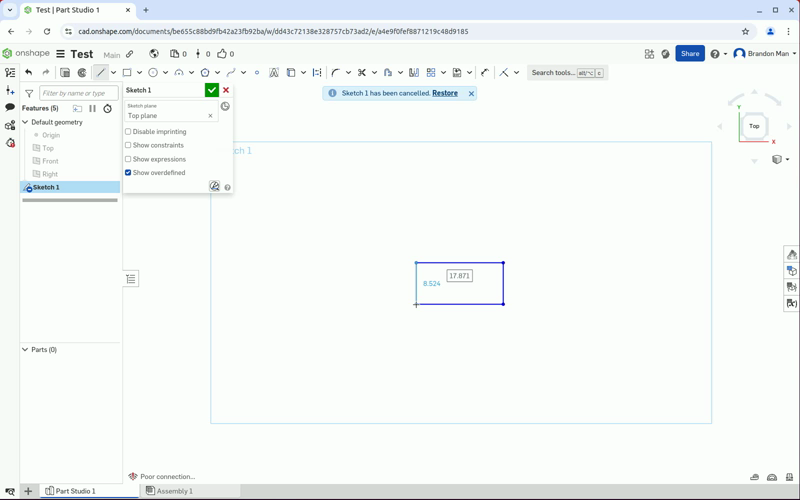
click(416, 304)
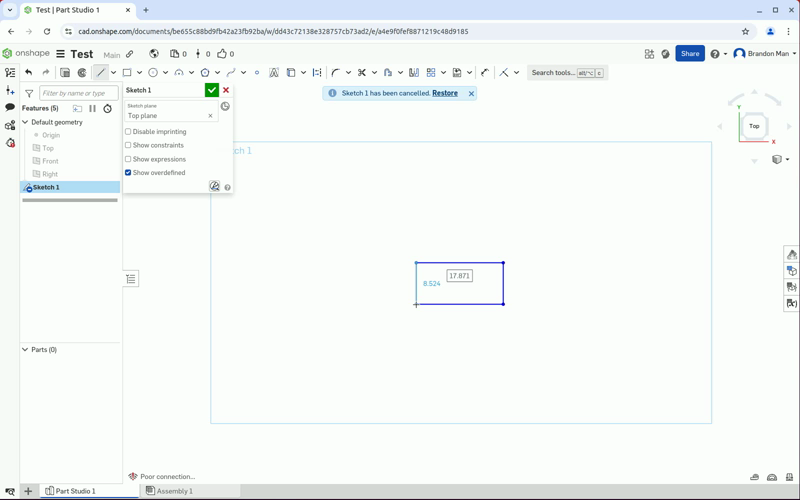
key(esc)
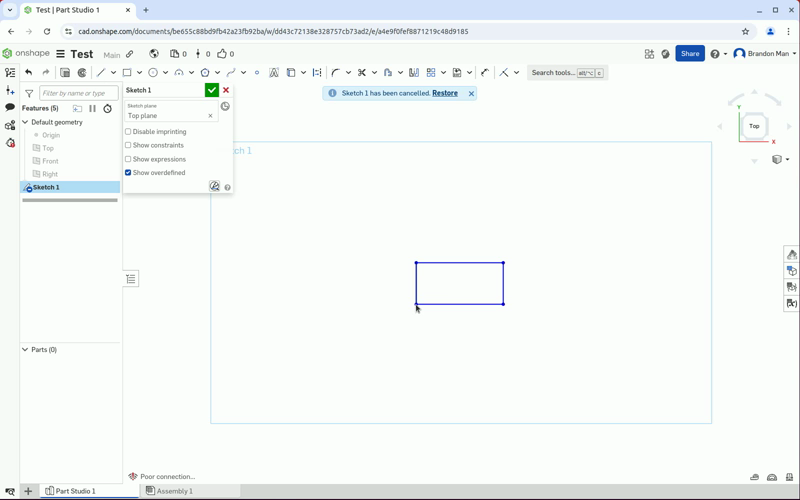
mouse_move(481, 271)
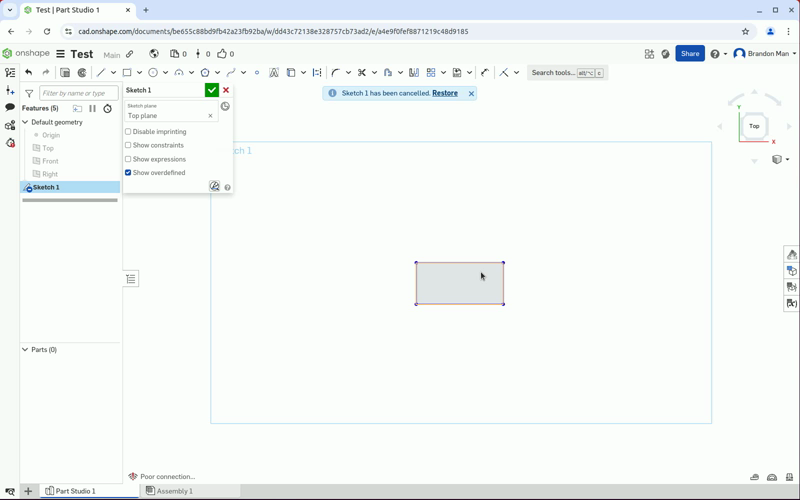
click(481, 271)
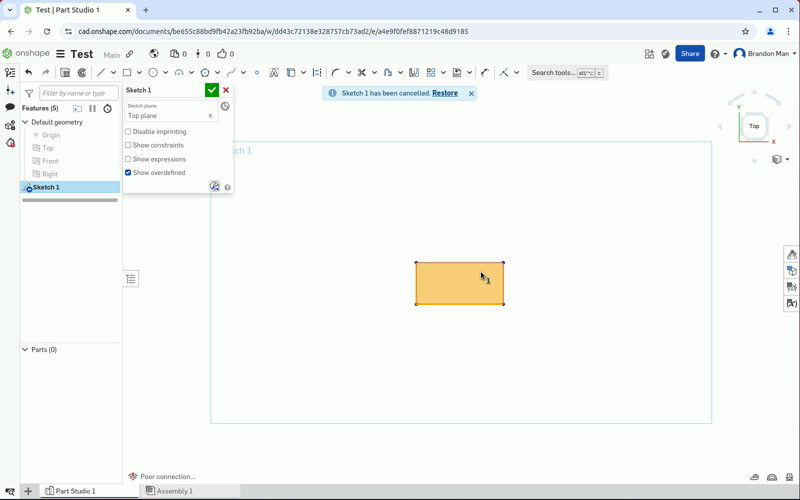
mouse_move(73, 352)
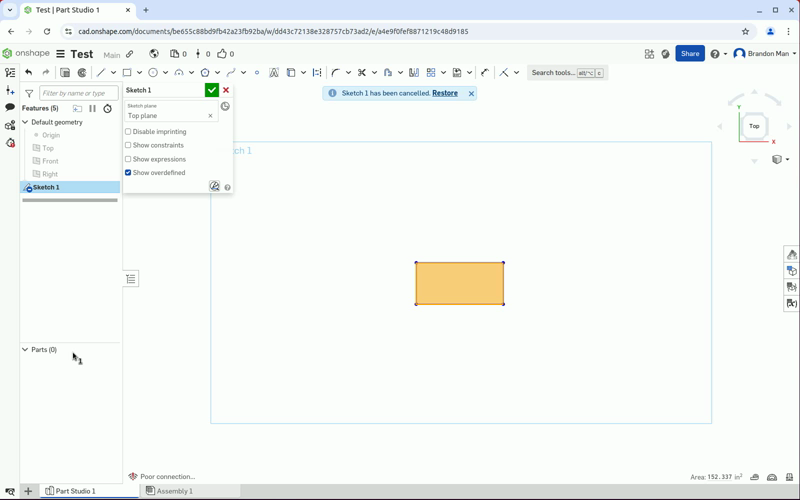
key(shift+y)
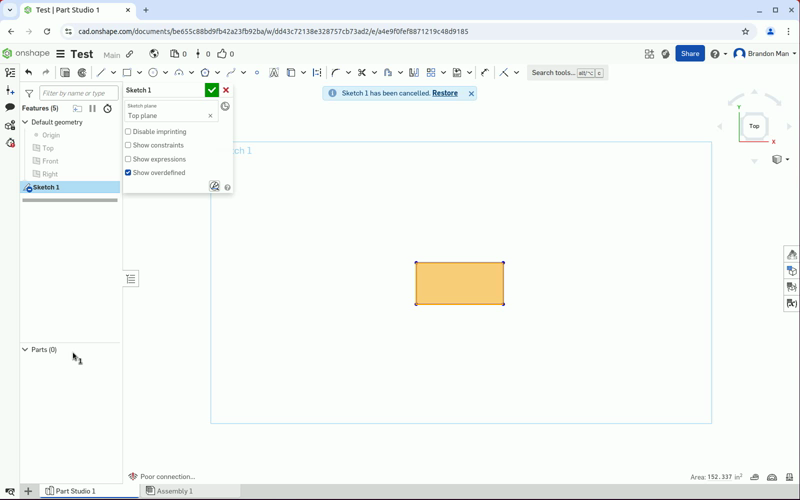
key(shift+e)
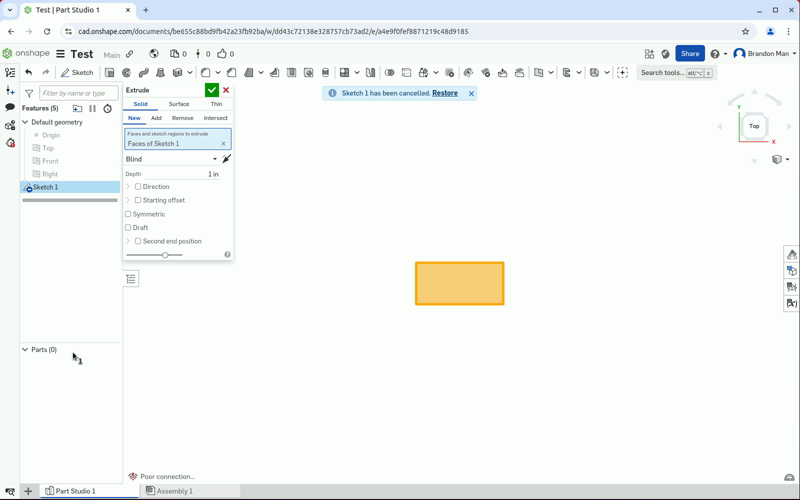
mouse_move(143, 106)
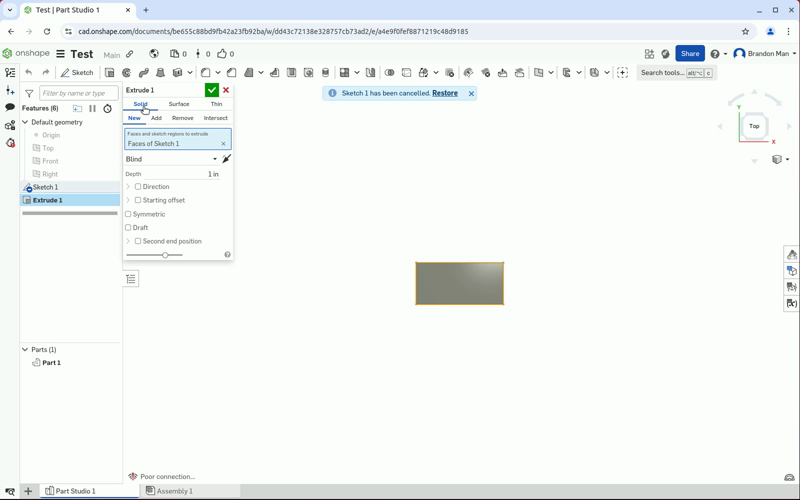
click(143, 106)
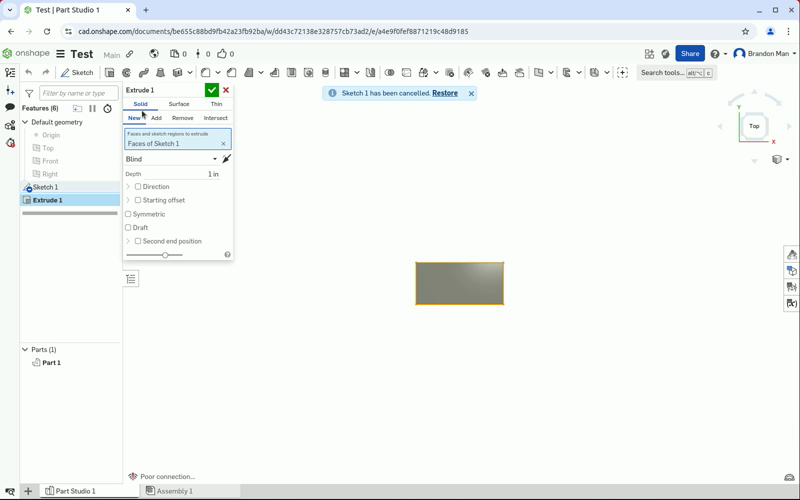
mouse_move(137, 120)
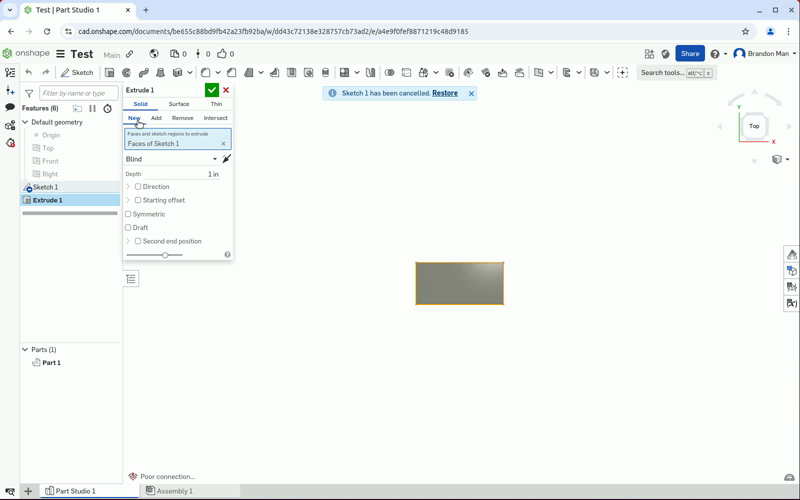
click(137, 120)
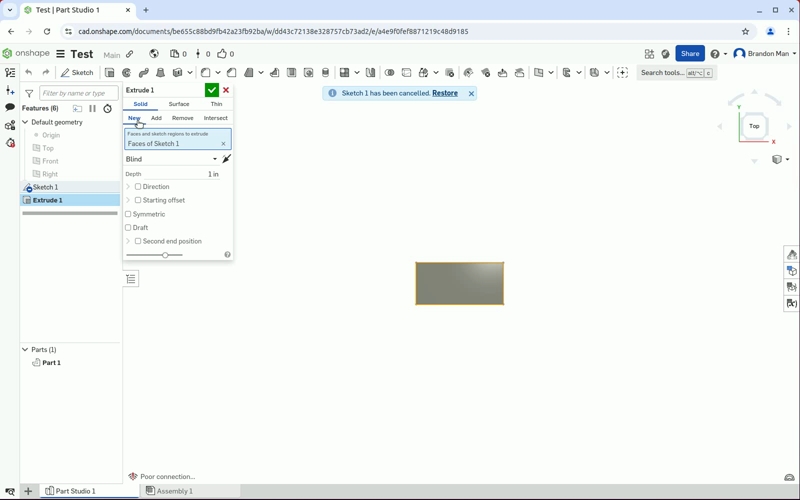
key(tab, 4)
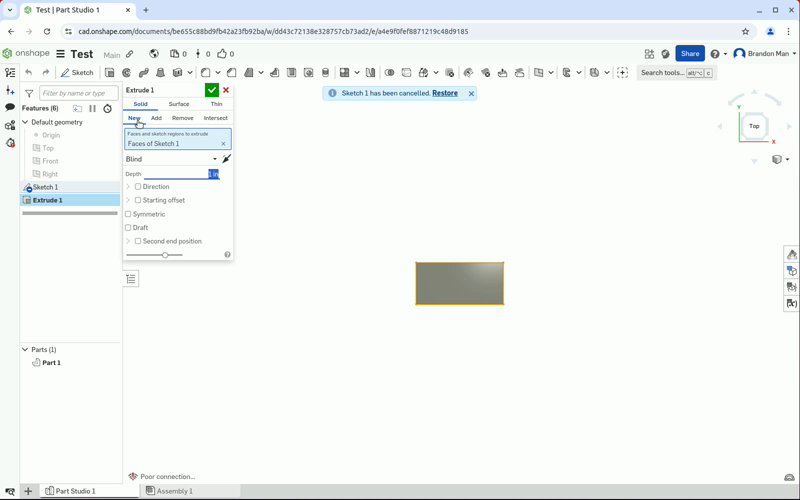
text(1.926)
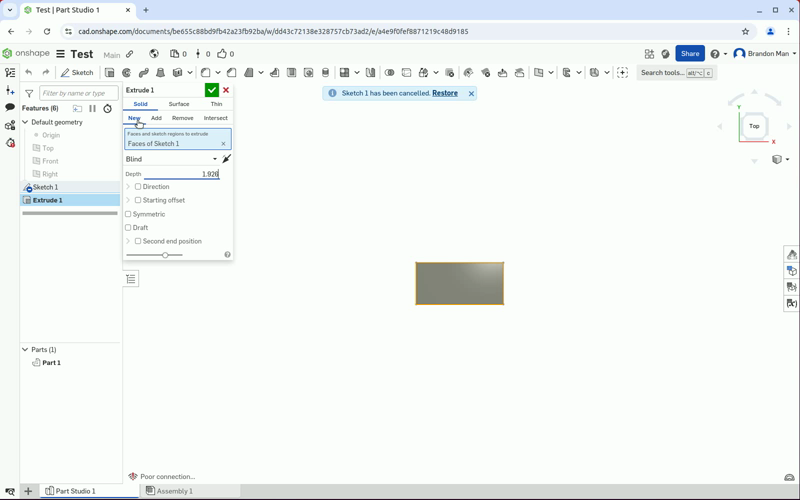
key(enter)
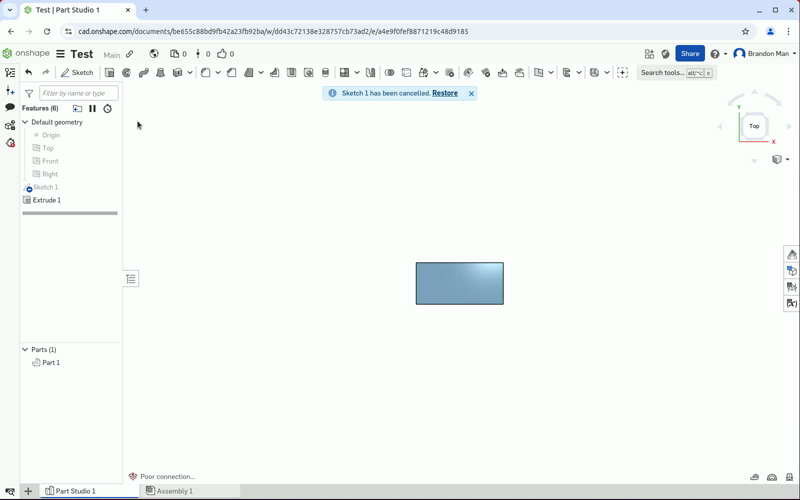
key(shift+h)
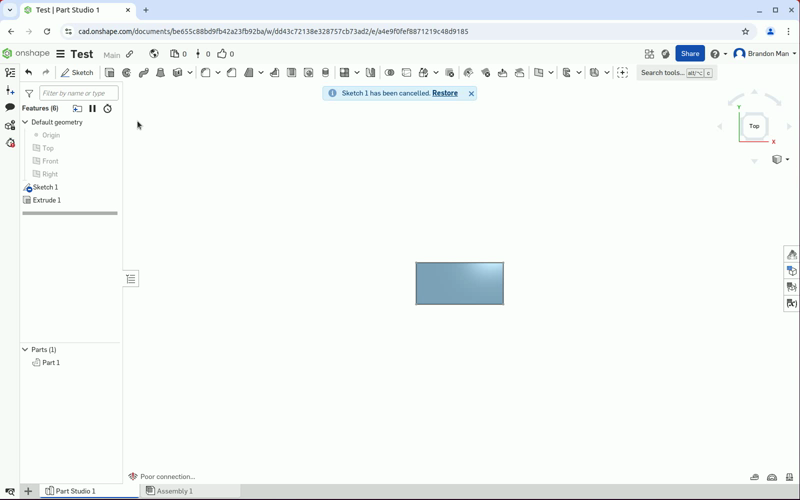
key(shift+h)
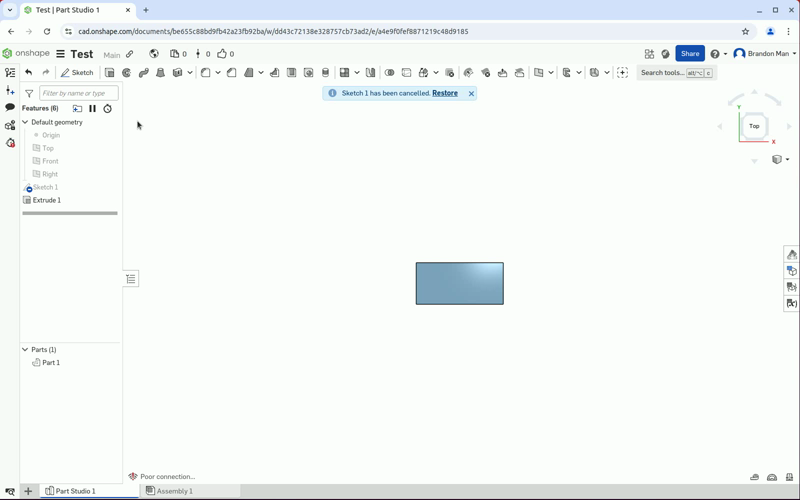
mouse_move(73, 189)
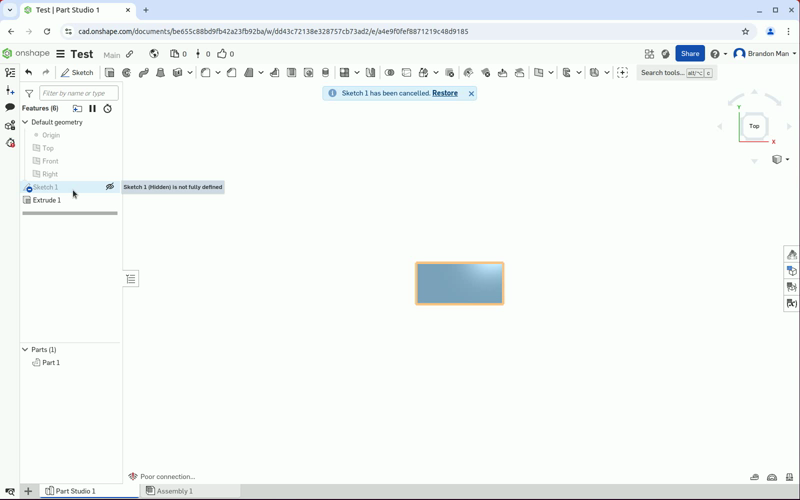
click(73, 189)
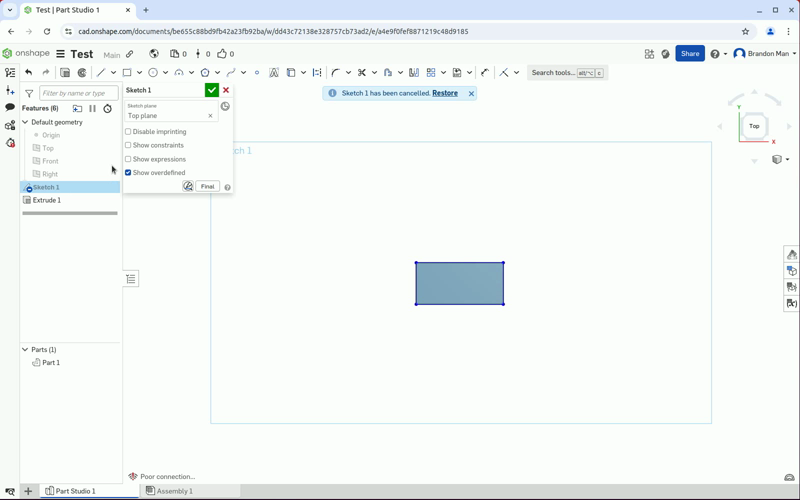
mouse_move(229, 92)
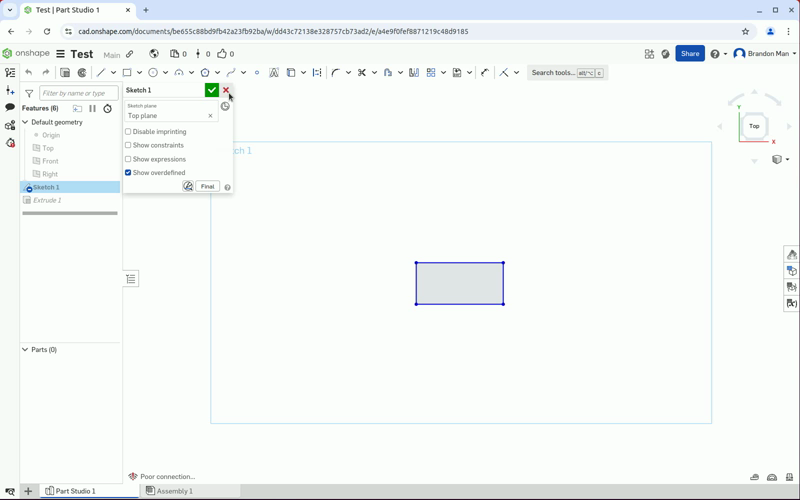
click(229, 92)
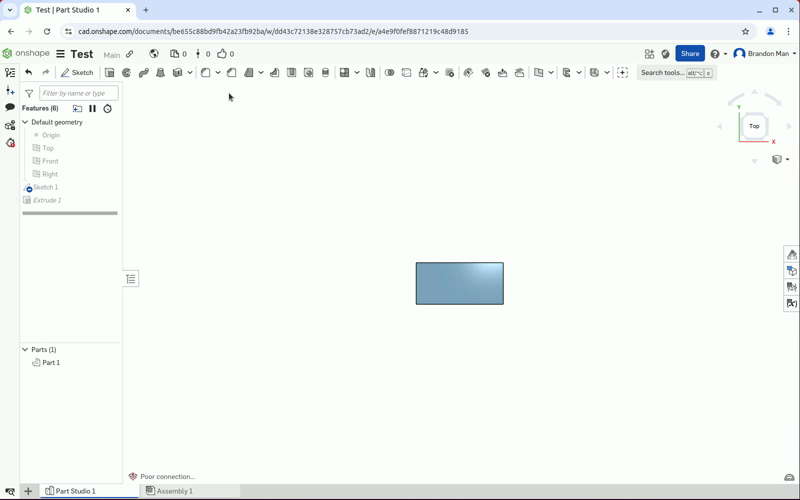
mouse_move(73, 352)
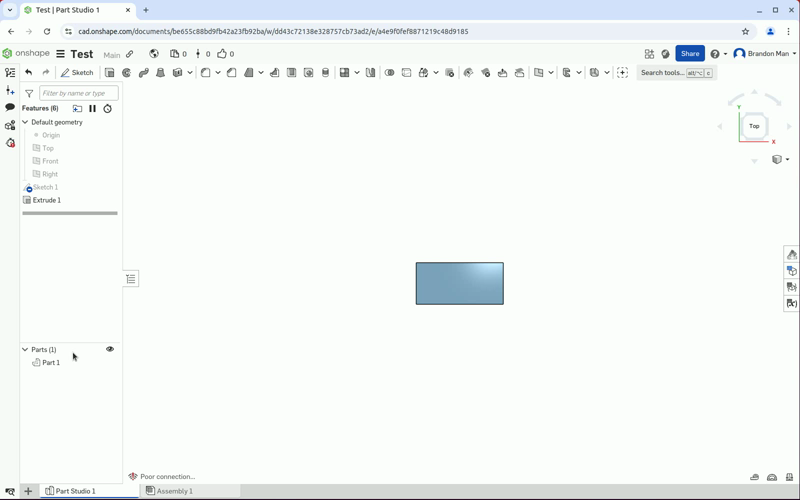
key(y)
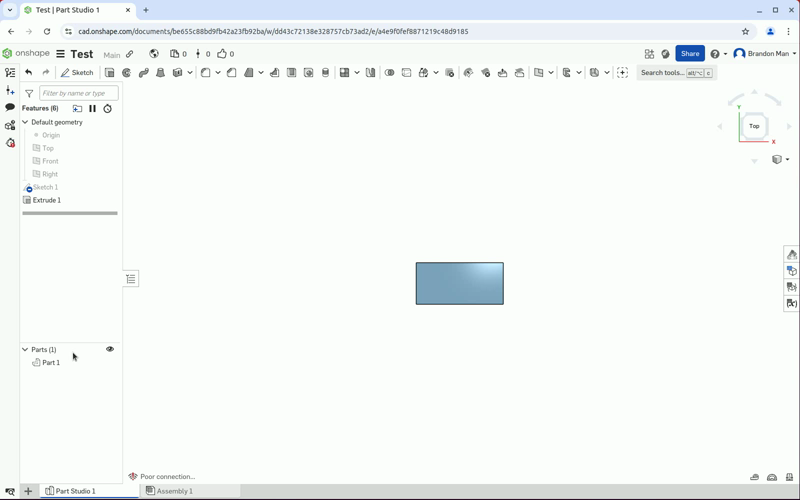
key(shift+p)
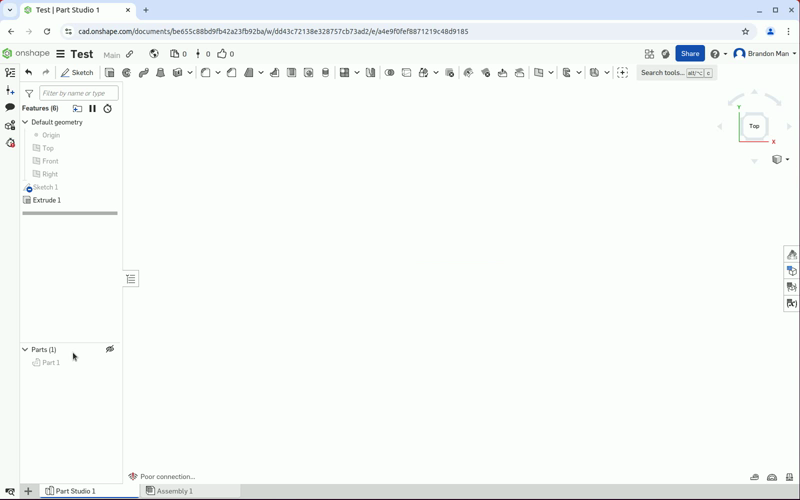
key(space)
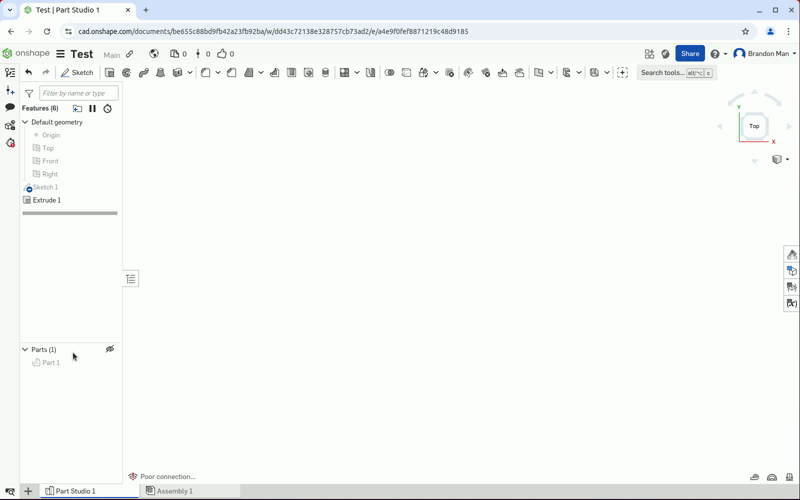
key_down(shift)
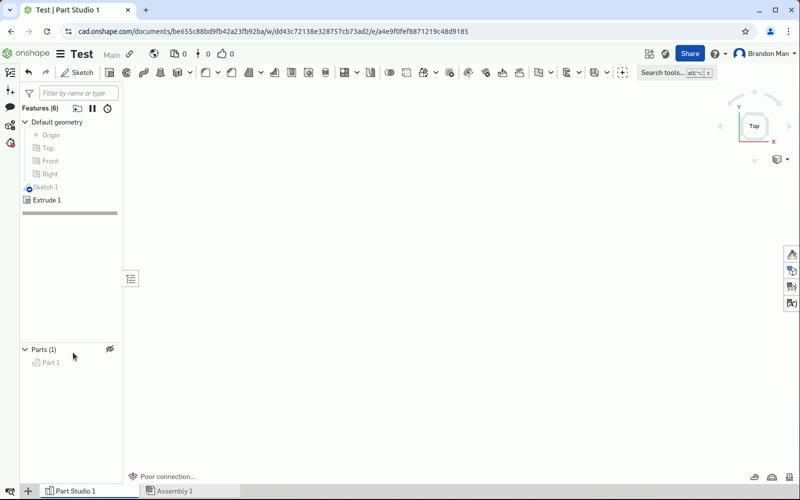
key(up)
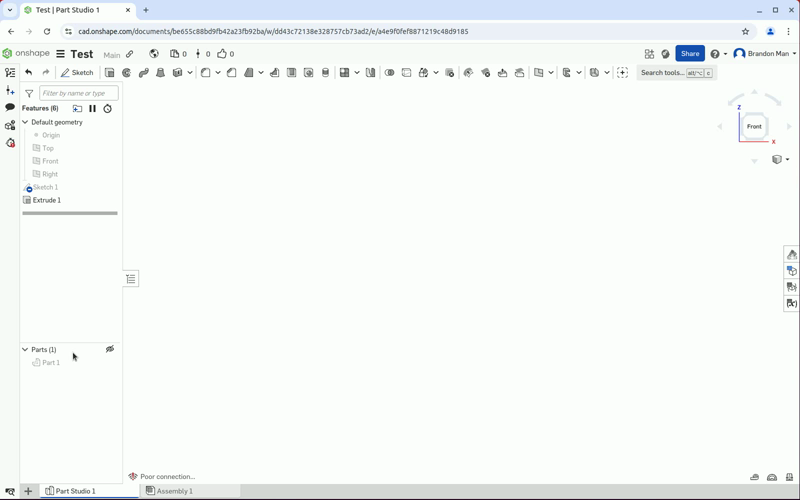
key_up(shift)
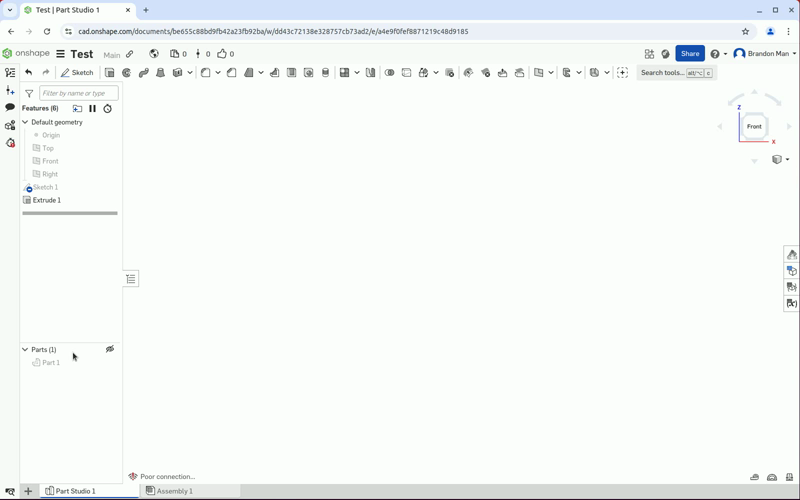
mouse_move(73, 352)
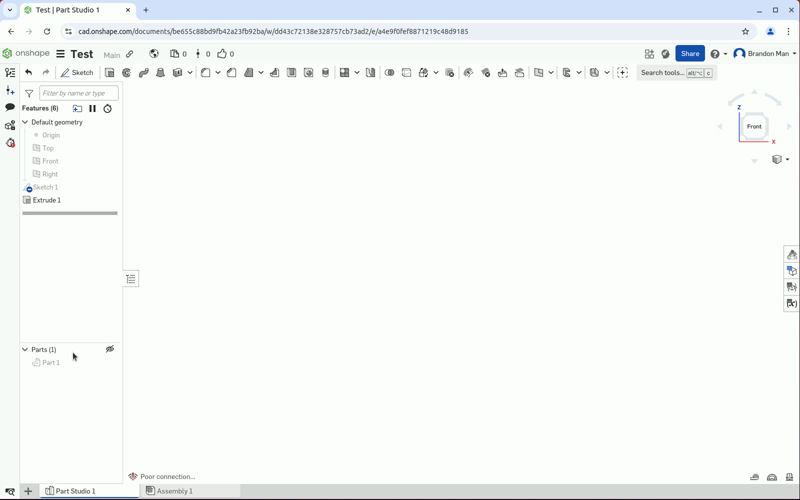
key(shift+y)
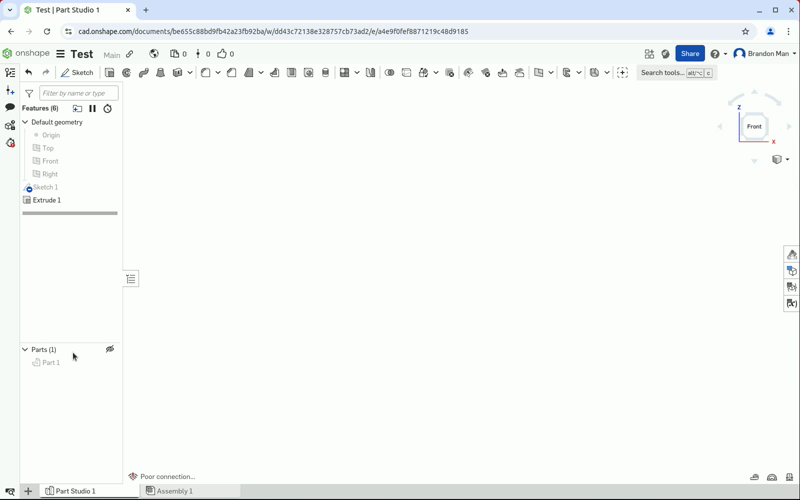
key(shift+s)
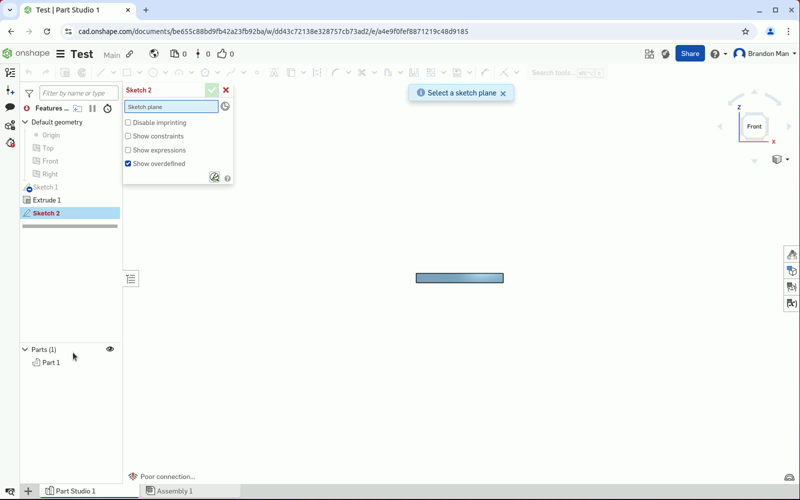
mouse_move(73, 163)
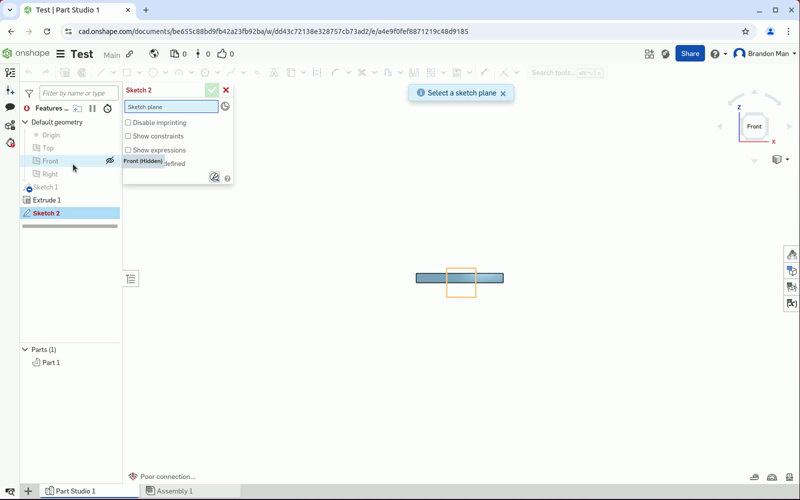
click(73, 163)
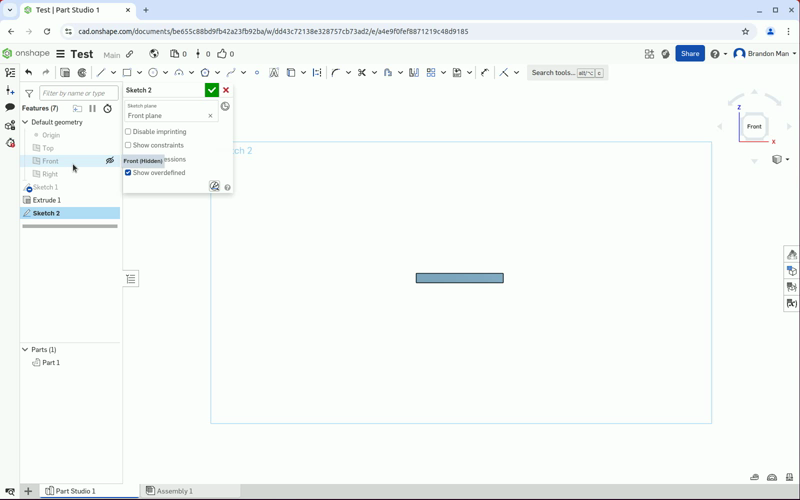
mouse_move(73, 352)
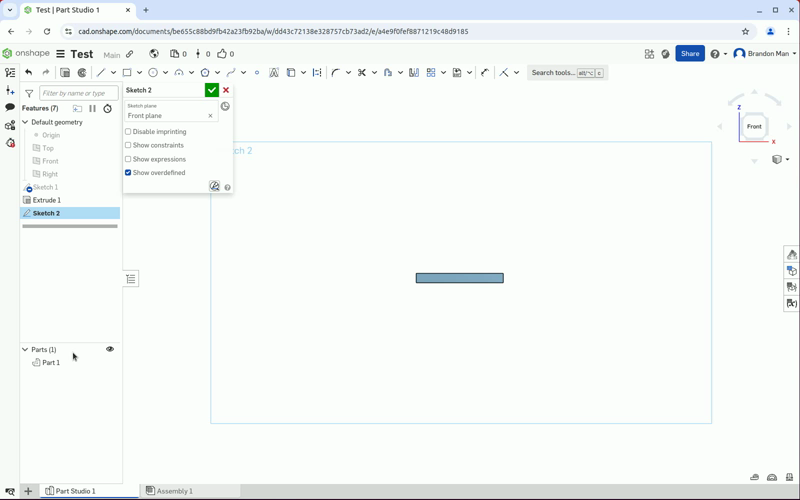
key(y)
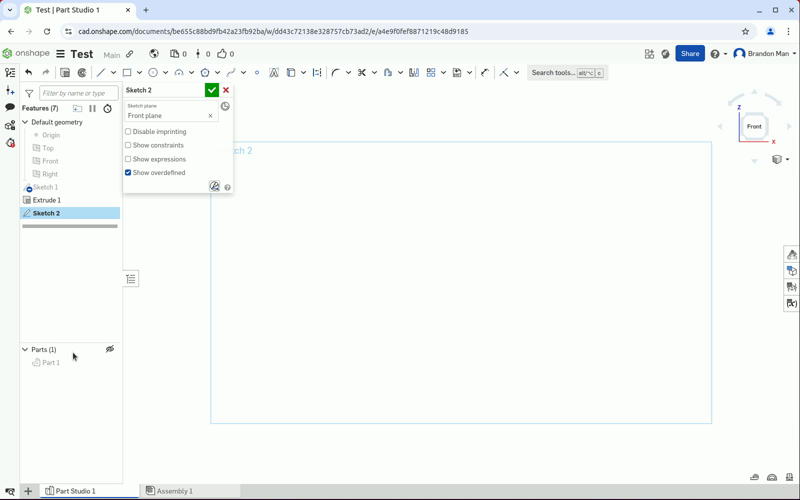
key(l)
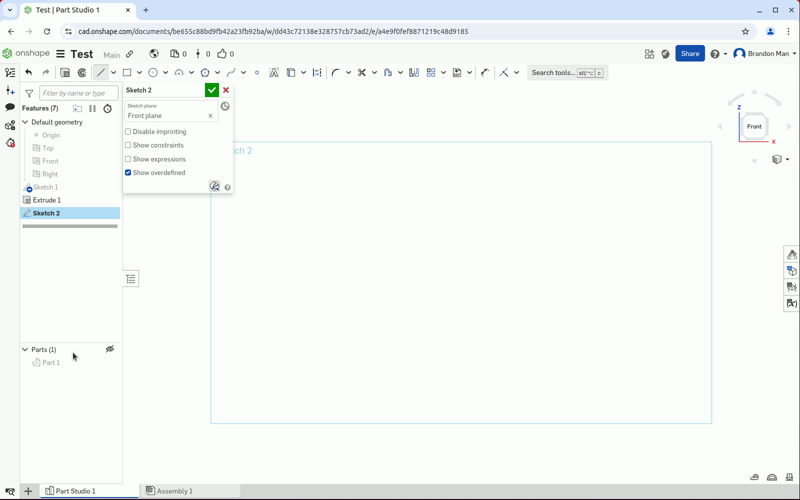
key_down(shift)
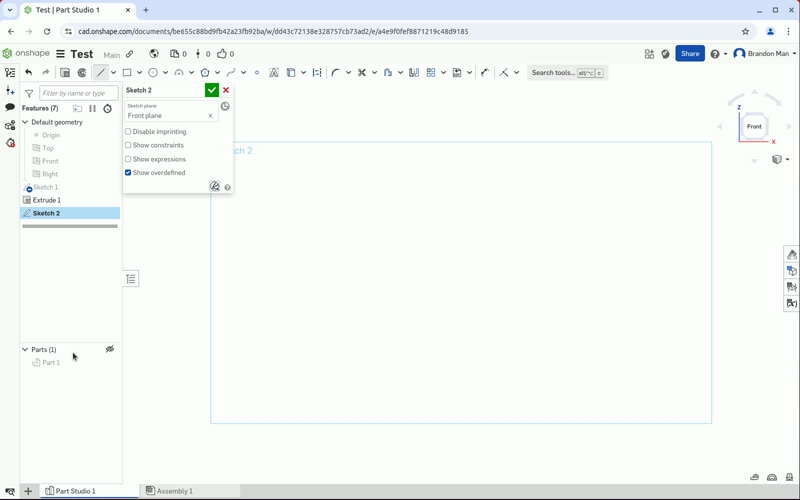
mouse_move(528, 313)
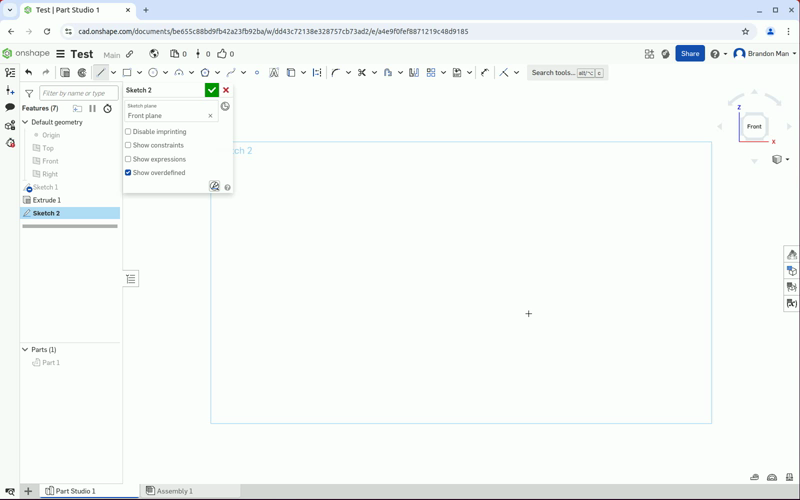
click(528, 313)
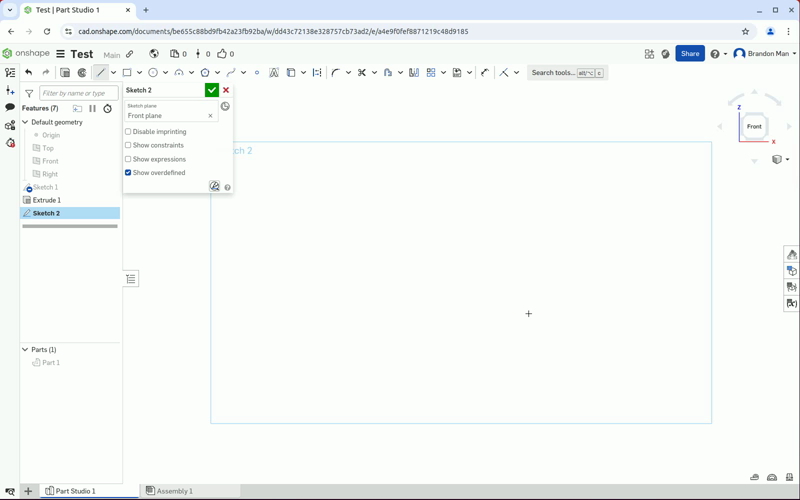
key_up(shift)
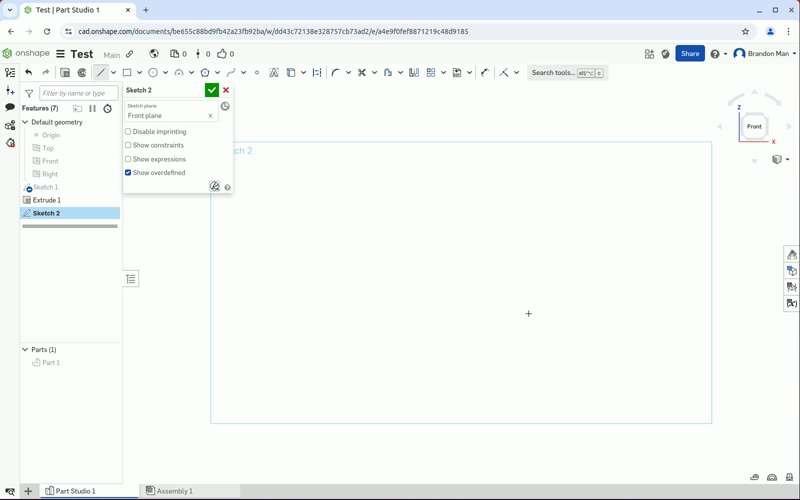
key_down(shift)
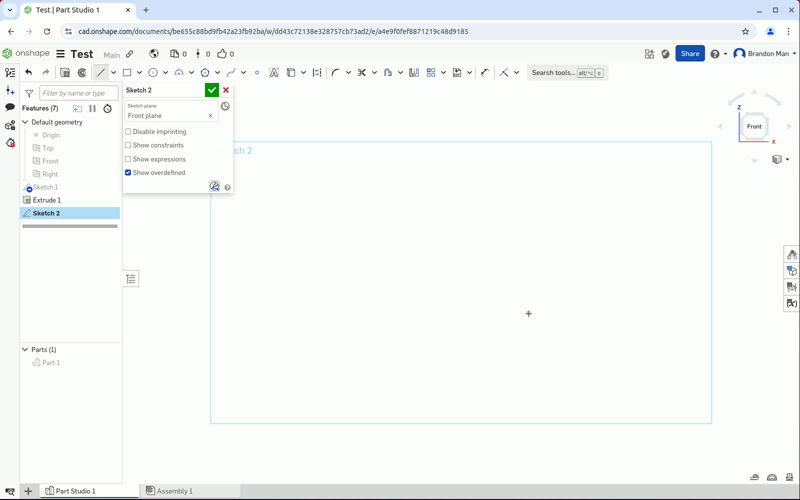
mouse_move(558, 313)
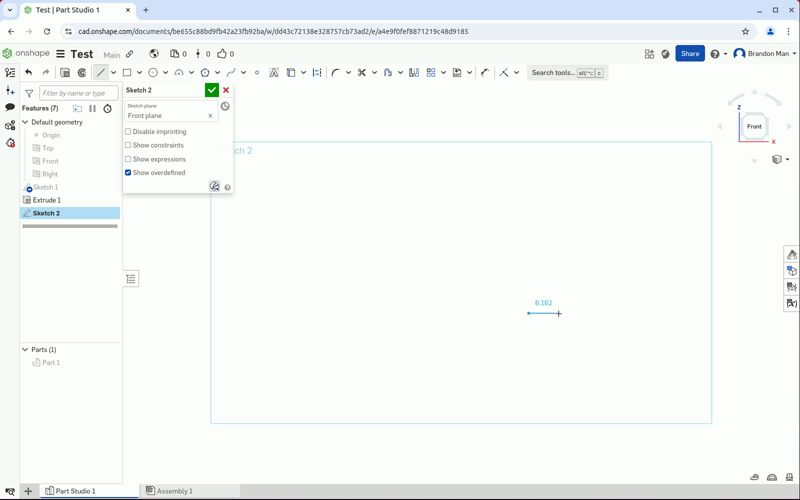
mouse_move(573, 313)
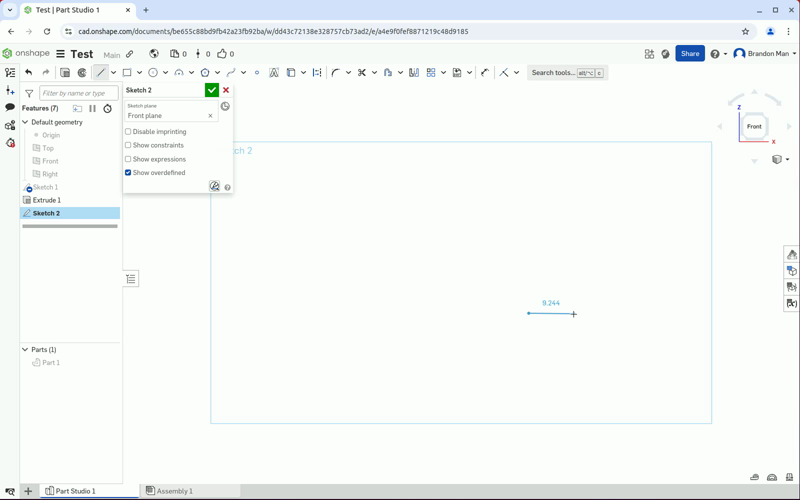
click(573, 313)
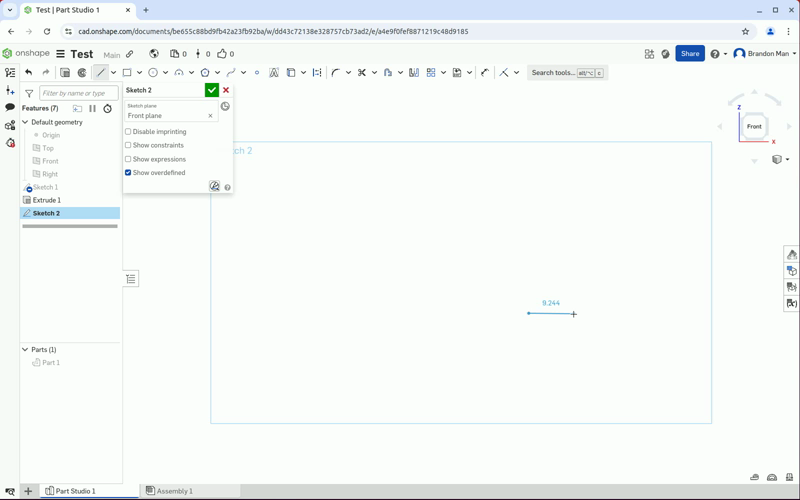
key_up(shift)
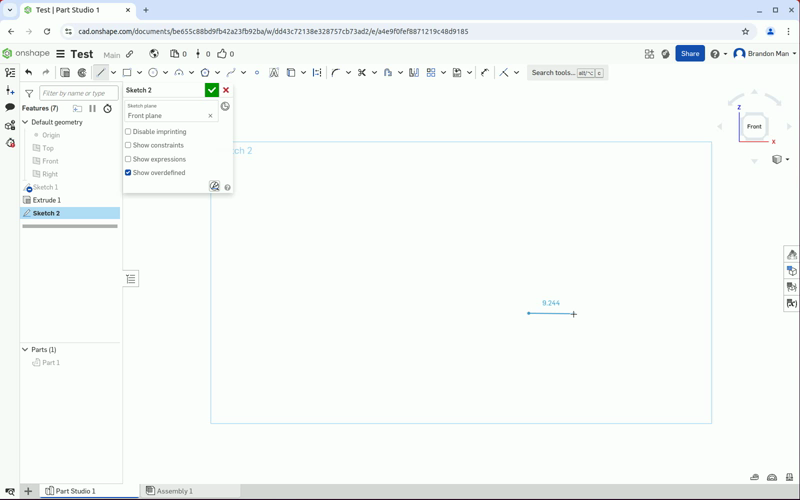
key_down(shift)
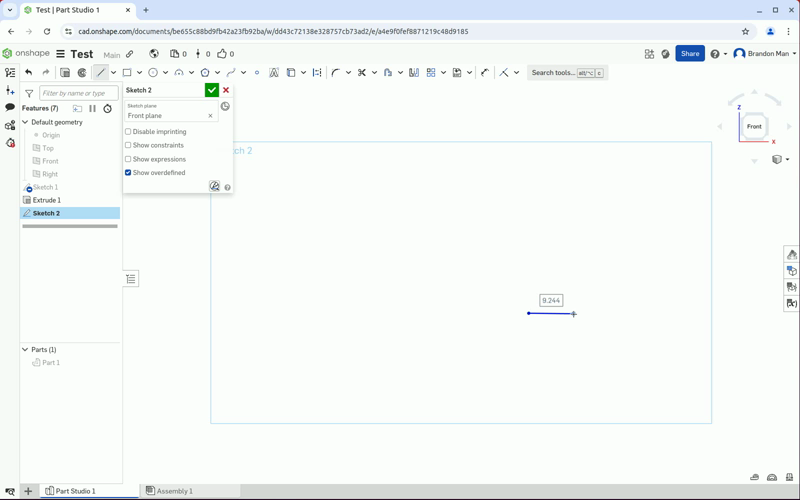
mouse_move(589, 313)
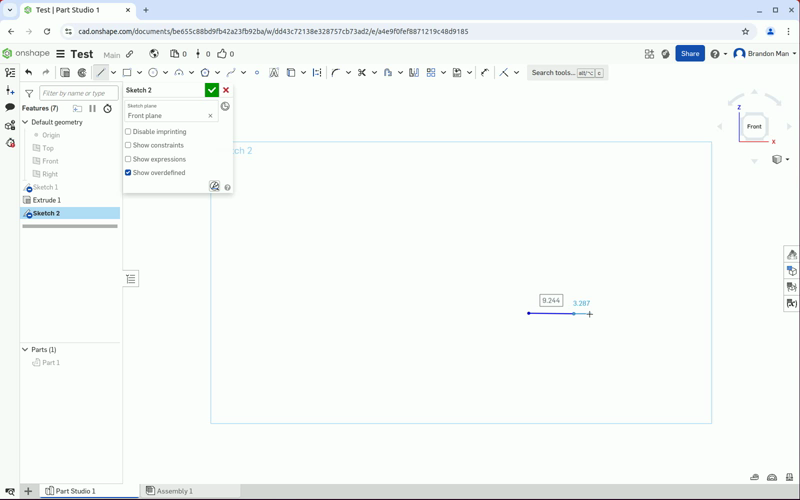
mouse_move(573, 254)
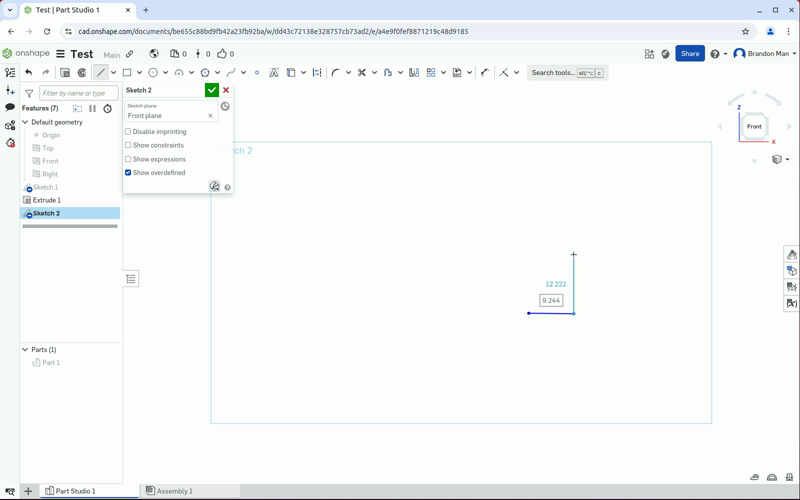
click(573, 254)
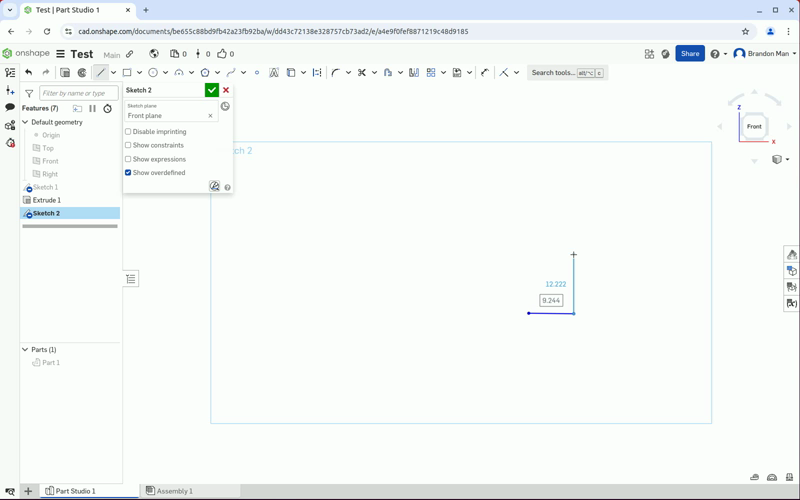
key_up(shift)
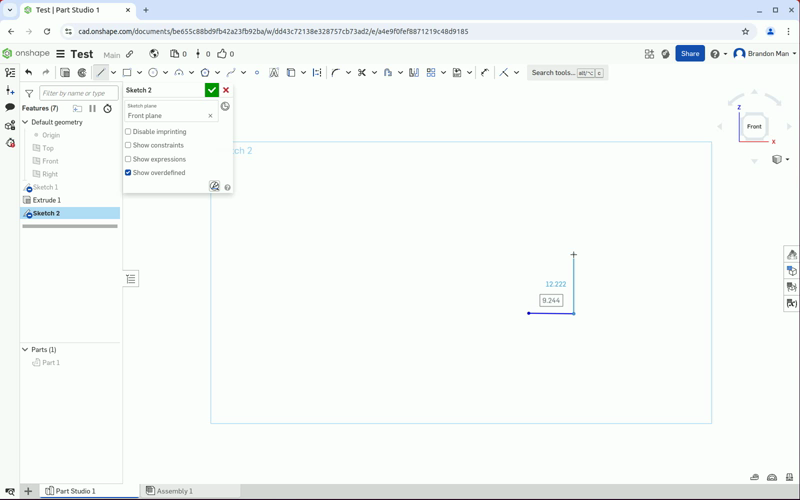
key_down(shift)
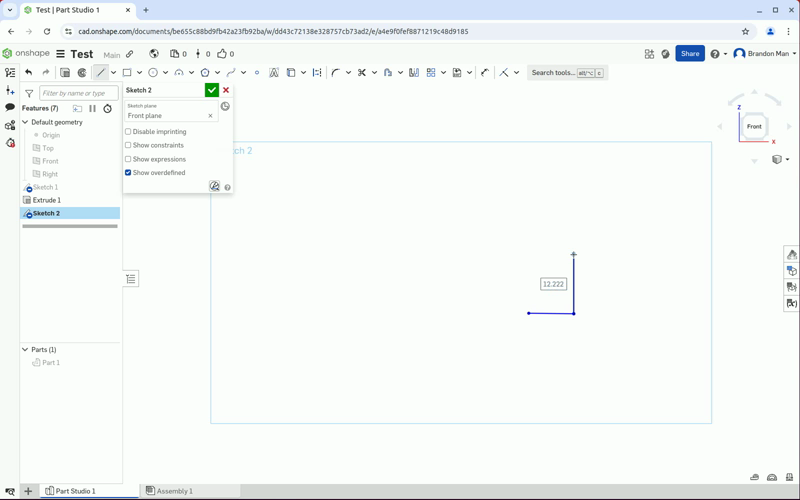
mouse_move(589, 254)
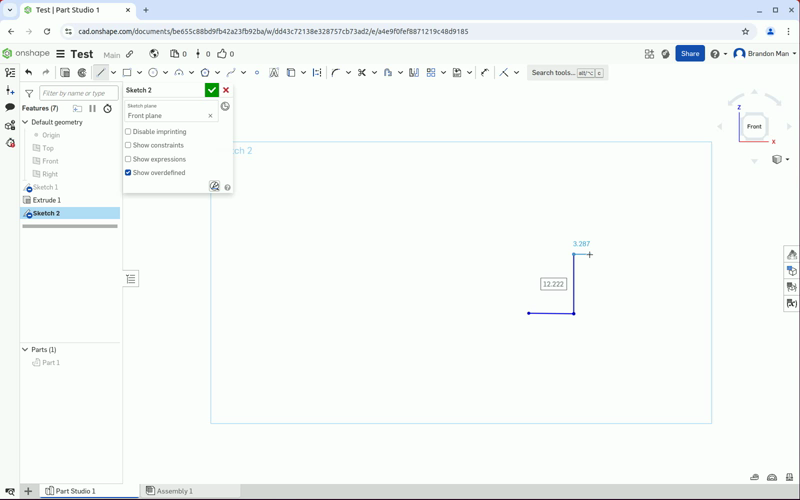
mouse_move(528, 254)
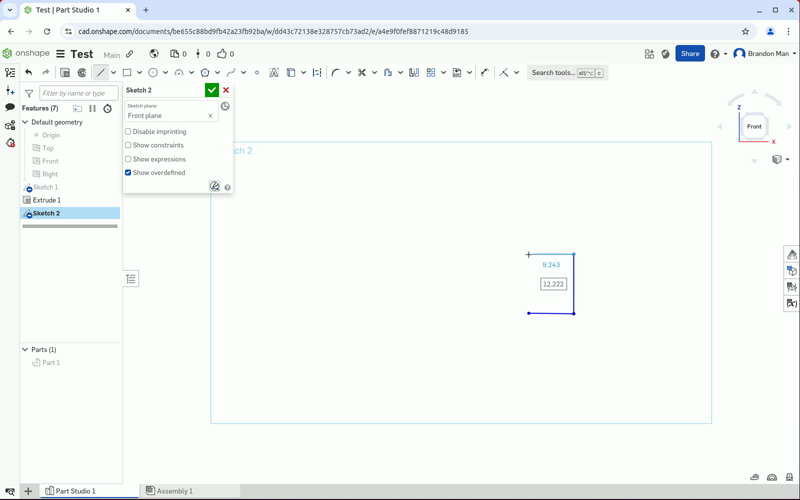
click(528, 254)
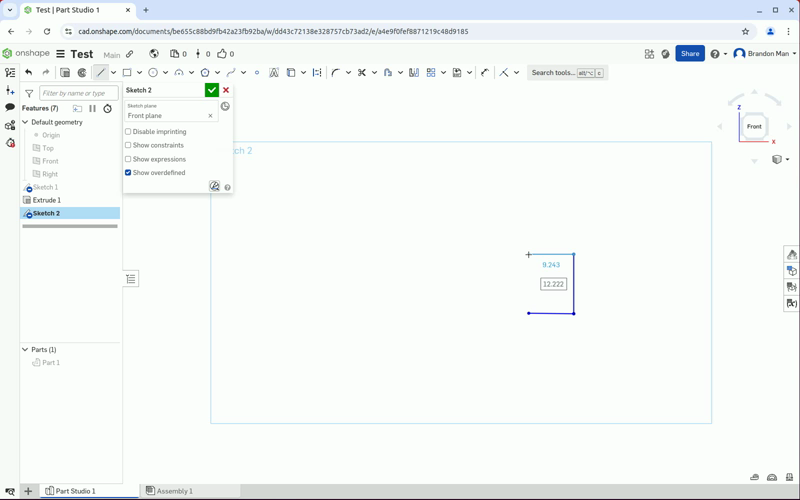
key_up(shift)
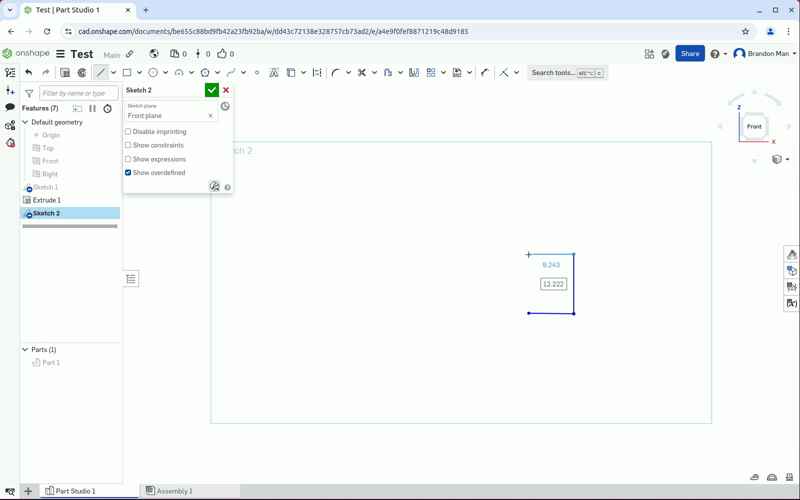
mouse_move(558, 254)
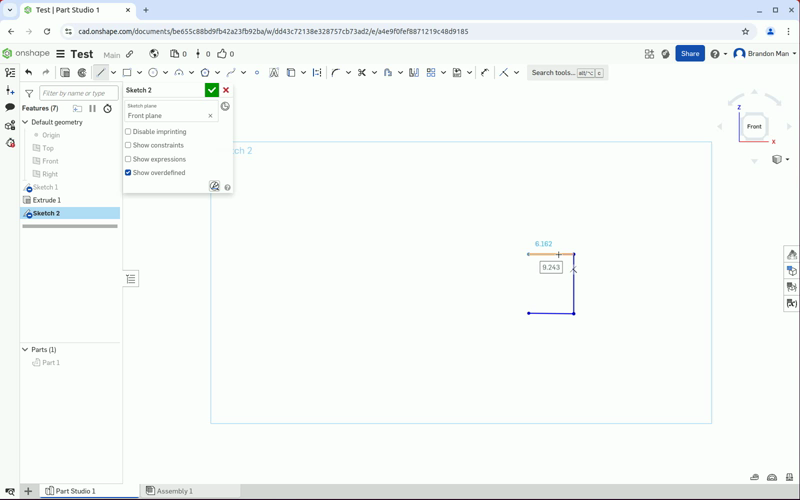
key_down(shift)
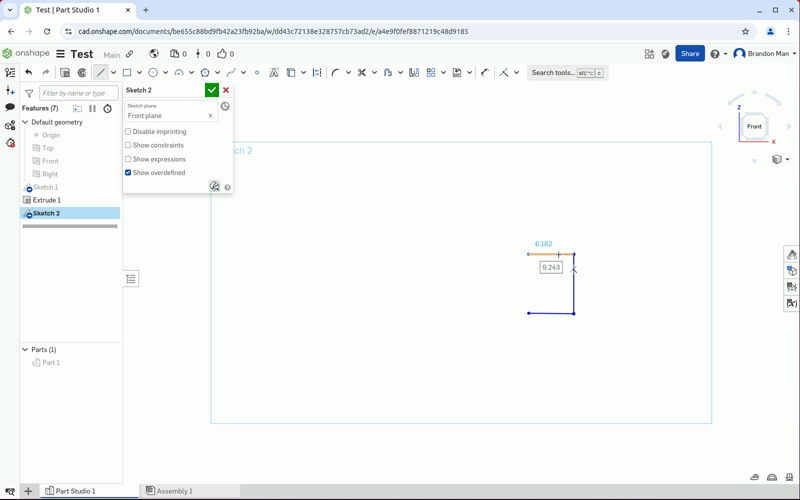
mouse_move(528, 313)
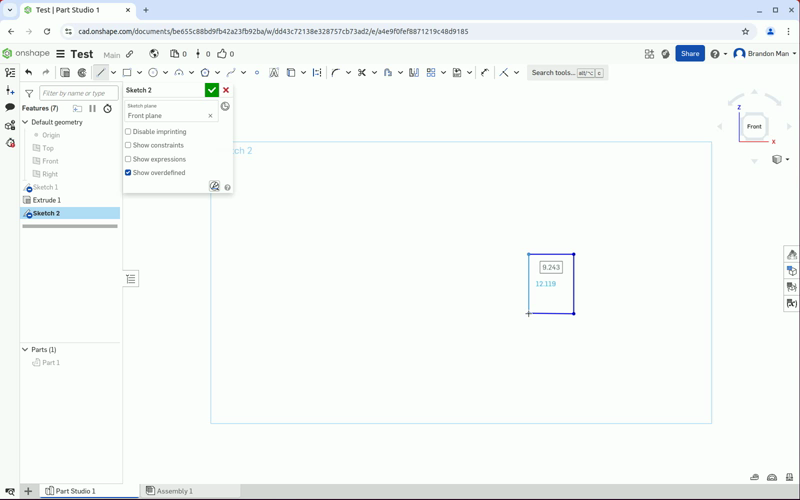
key_up(shift)
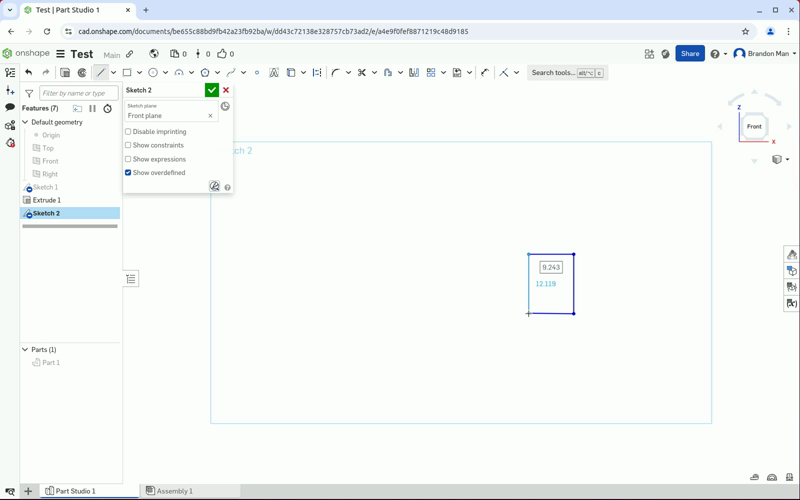
click(528, 313)
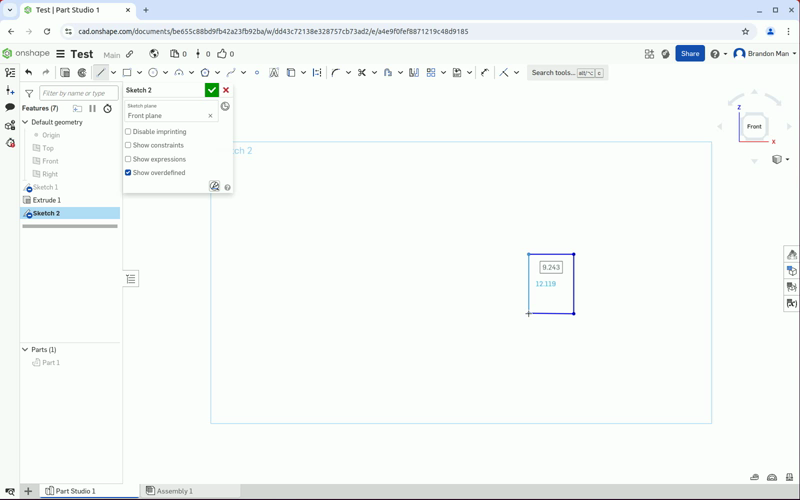
key(esc)
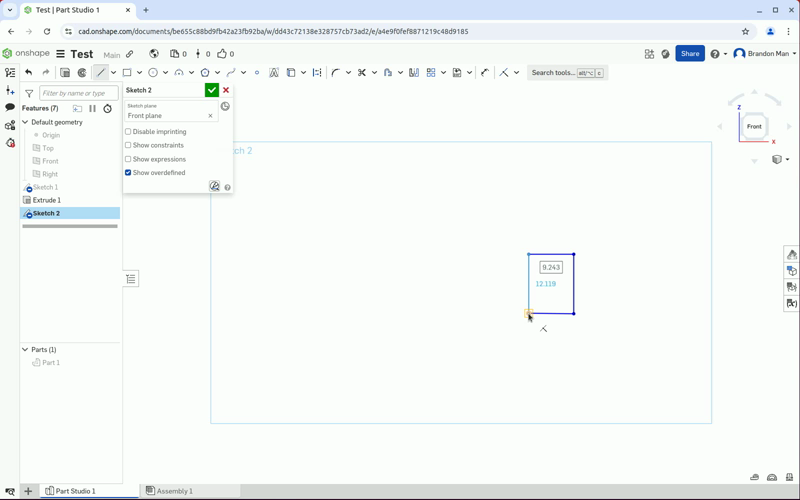
mouse_move(546, 269)
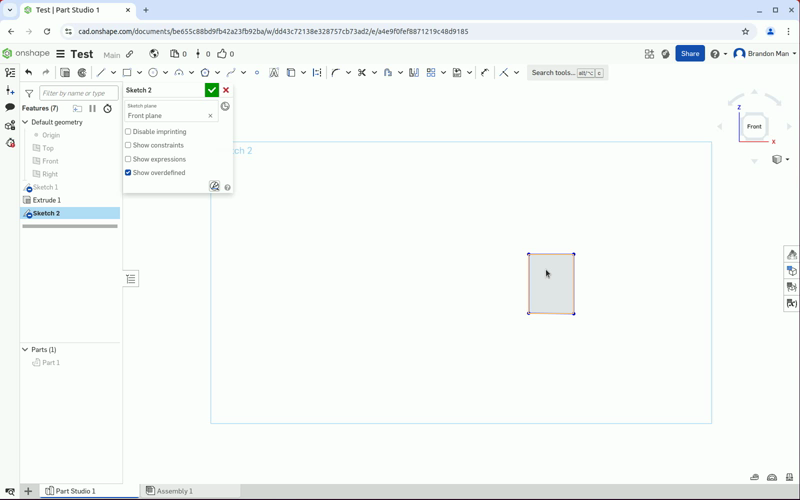
click(546, 269)
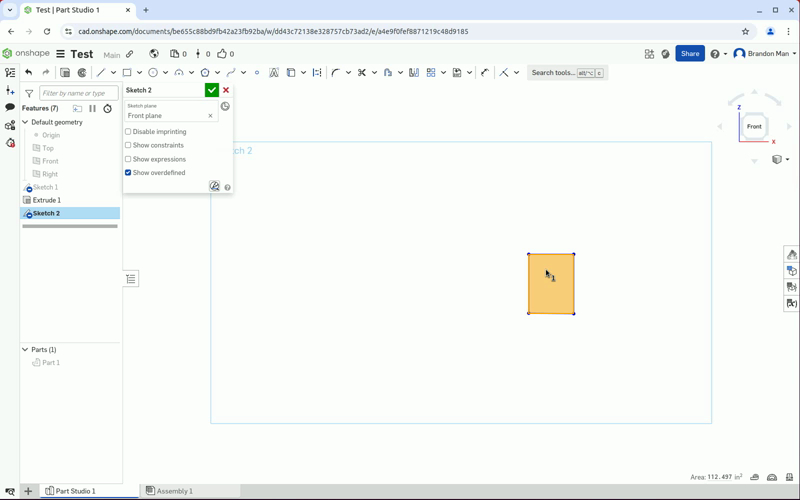
mouse_move(73, 352)
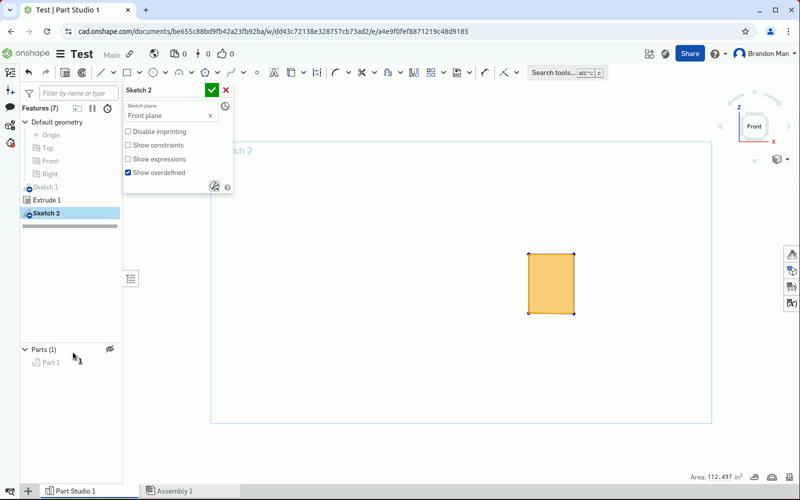
key(shift+y)
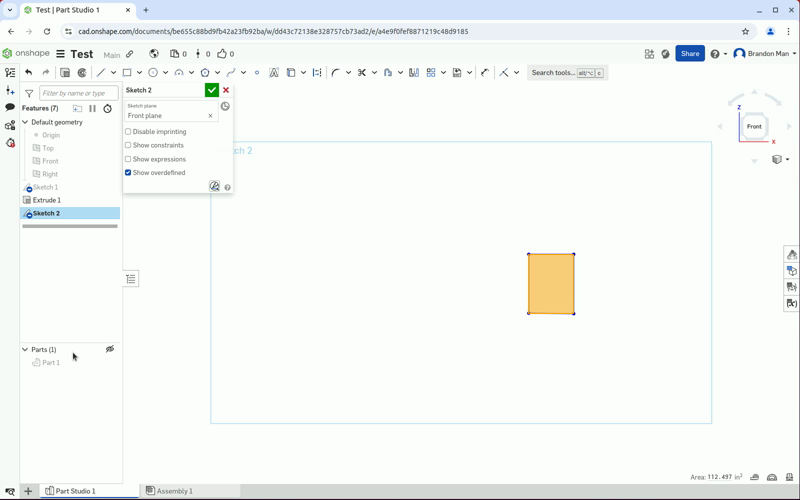
key(shift+e)
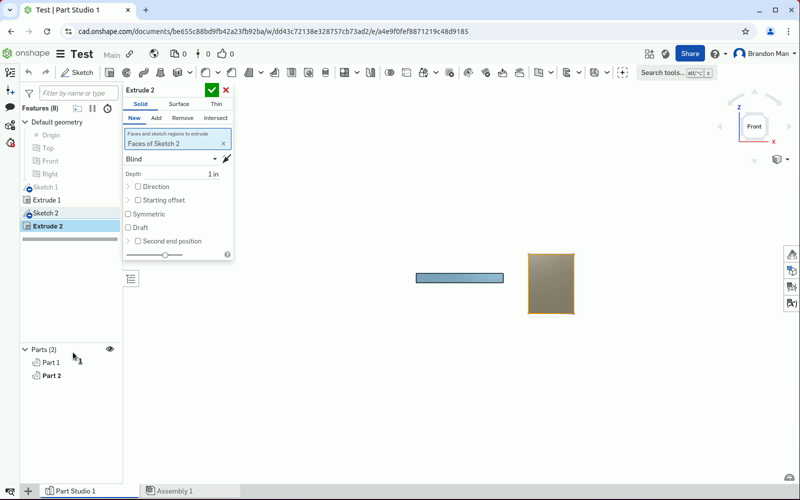
mouse_move(143, 106)
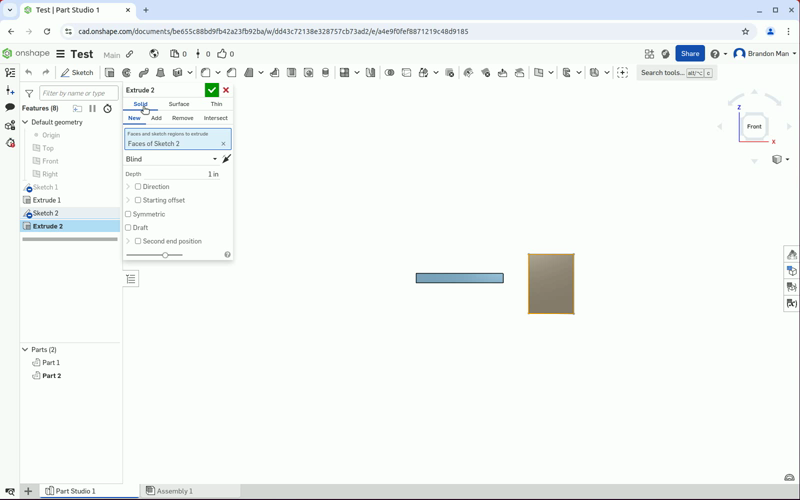
click(143, 106)
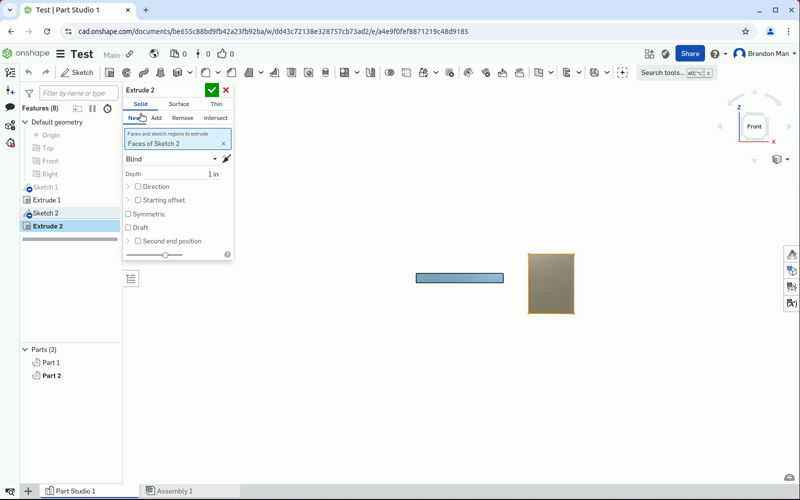
mouse_move(137, 120)
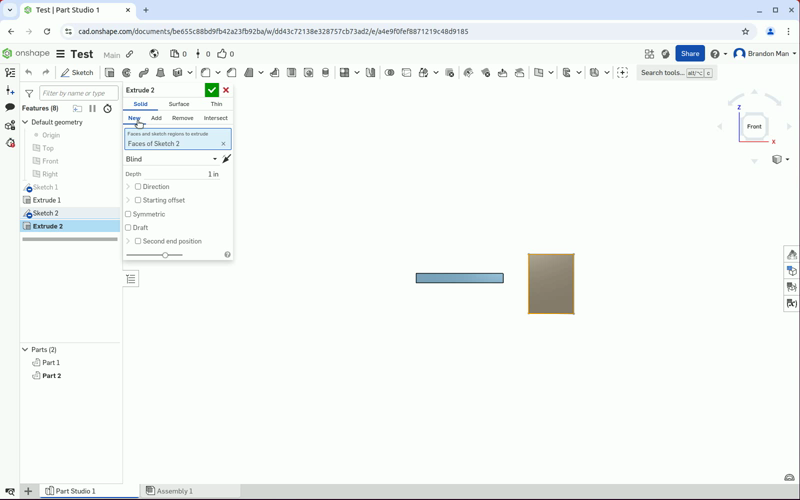
click(137, 120)
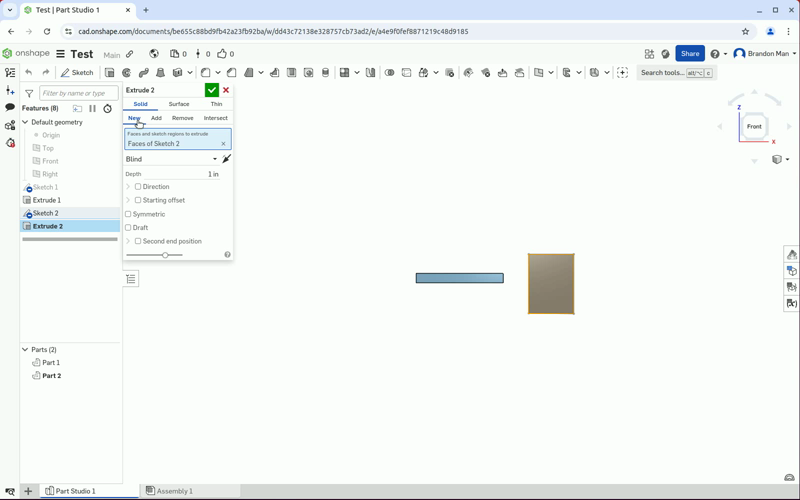
key(tab, 4)
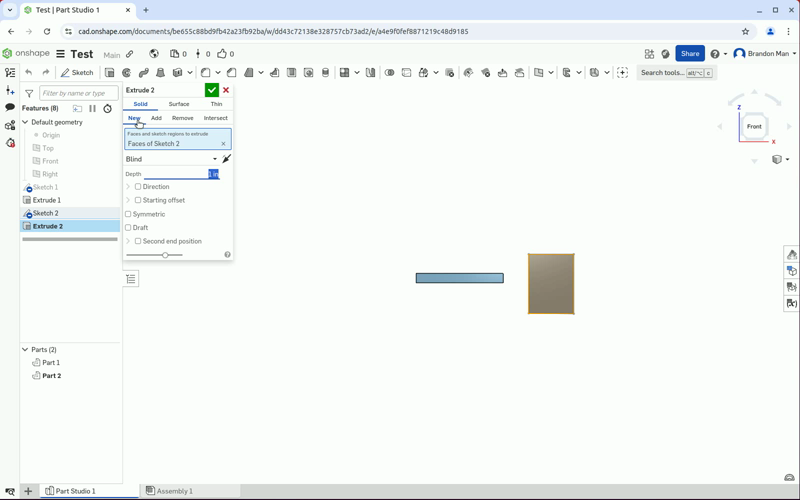
text(1.926)
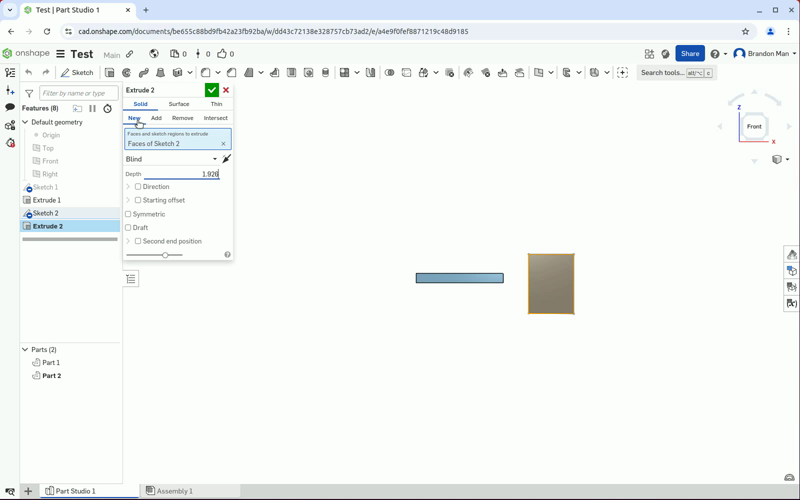
key(enter)
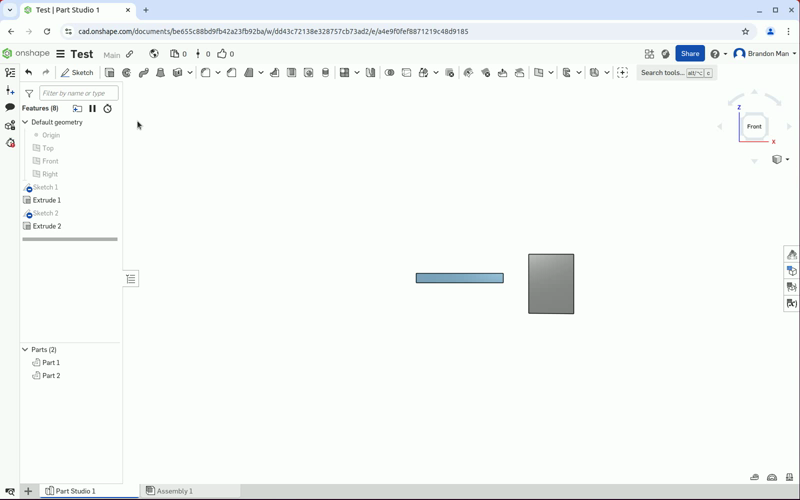
key(shift+h)
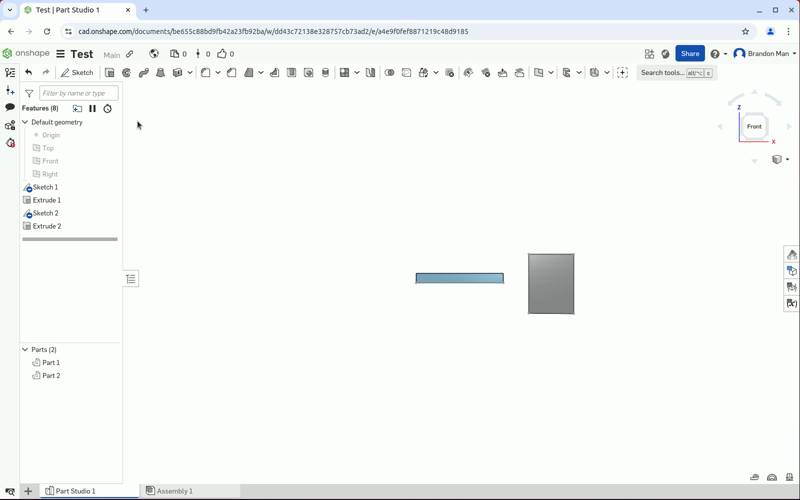
key(shift+h)
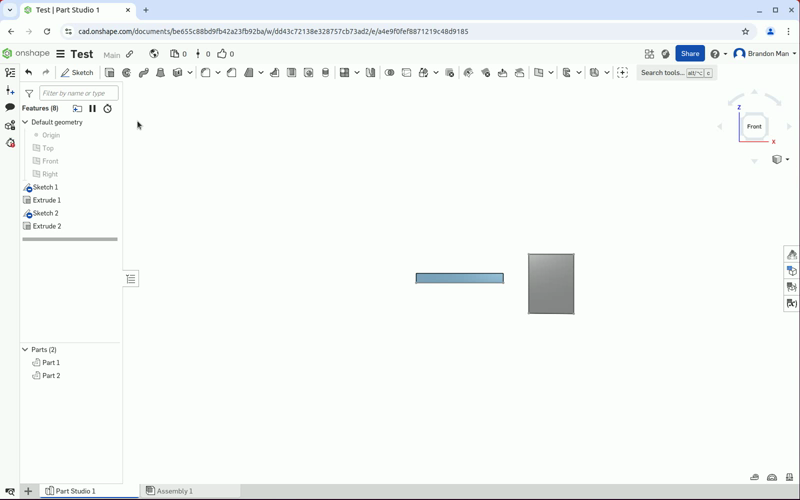
key(shift+7)
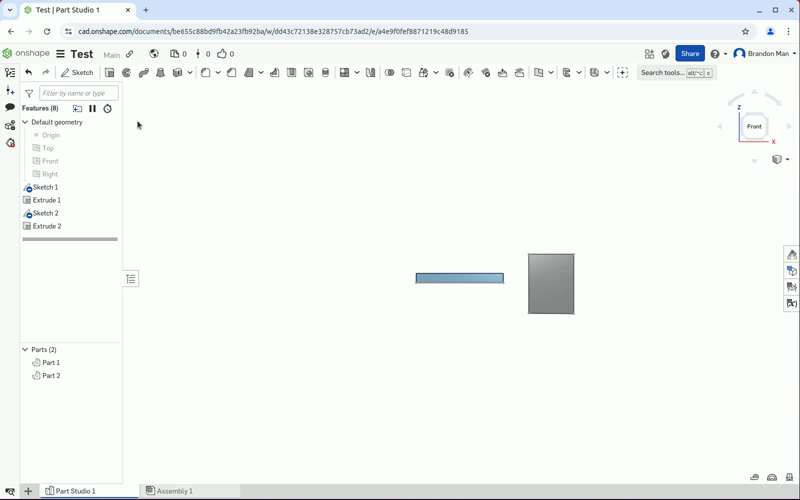
key(left, 2)
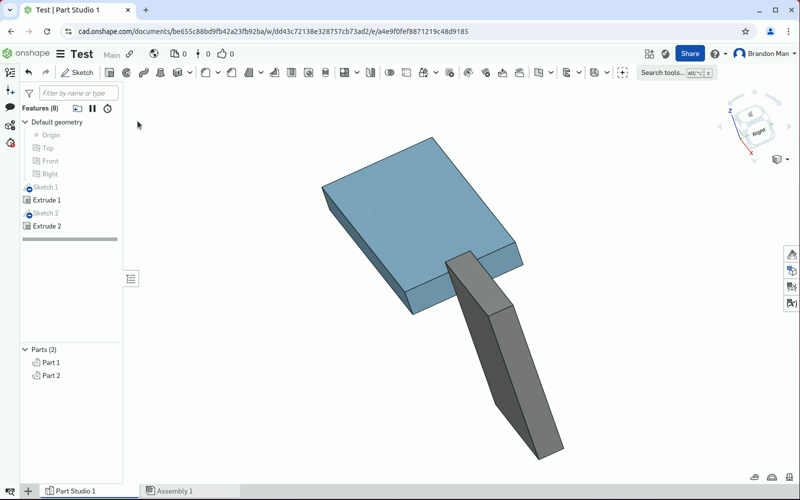
key(down, 2)
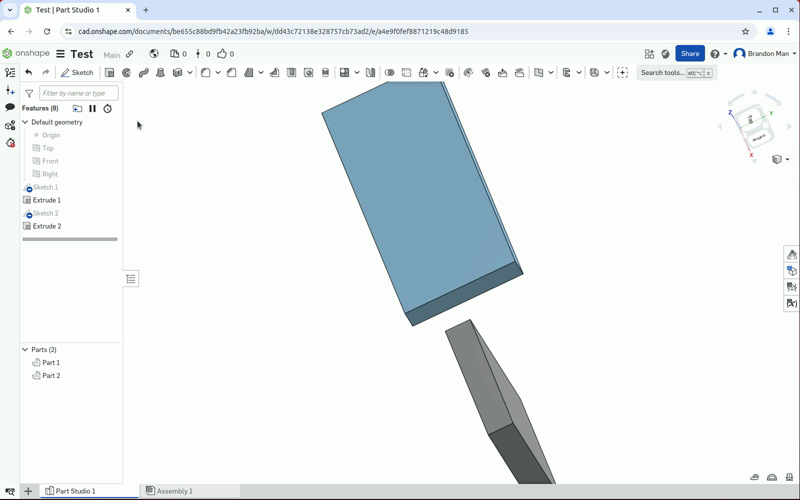
key(up, 2)
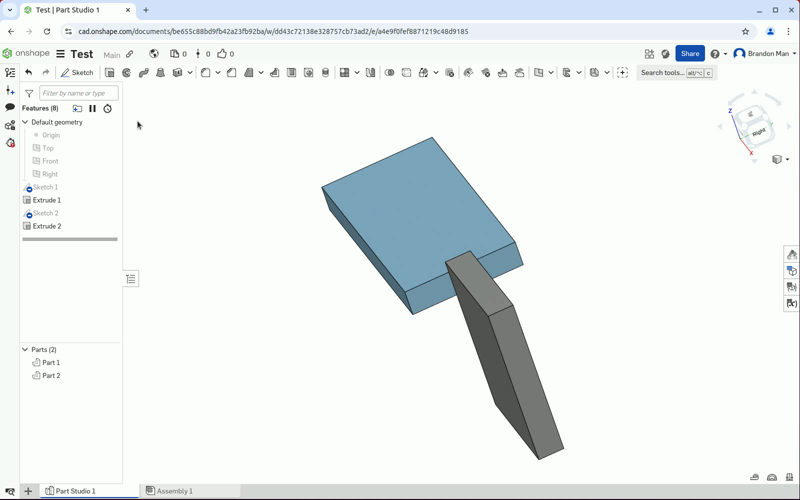
key(right, 2)
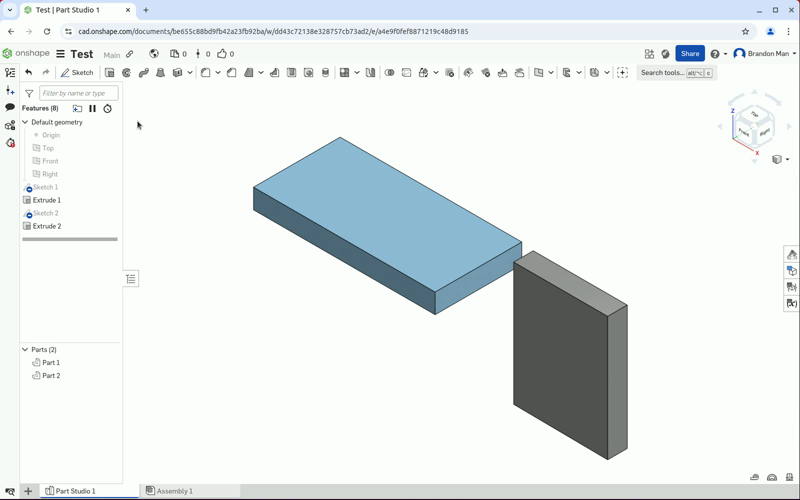
mouse_move(73, 189)
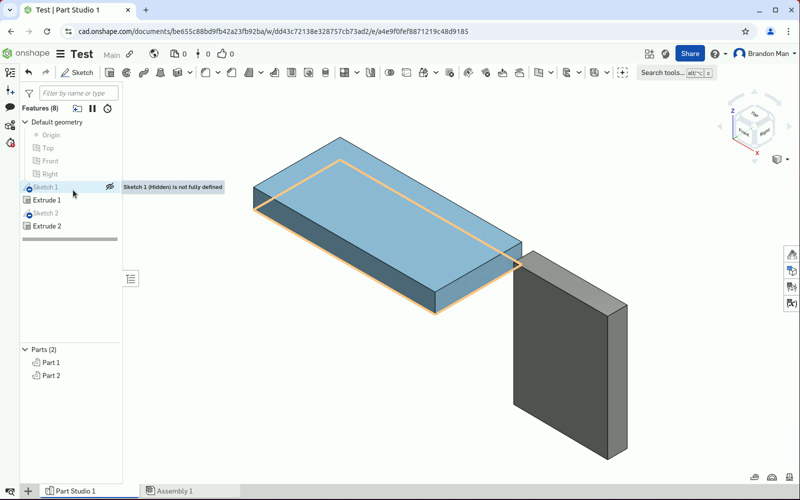
click(73, 189)